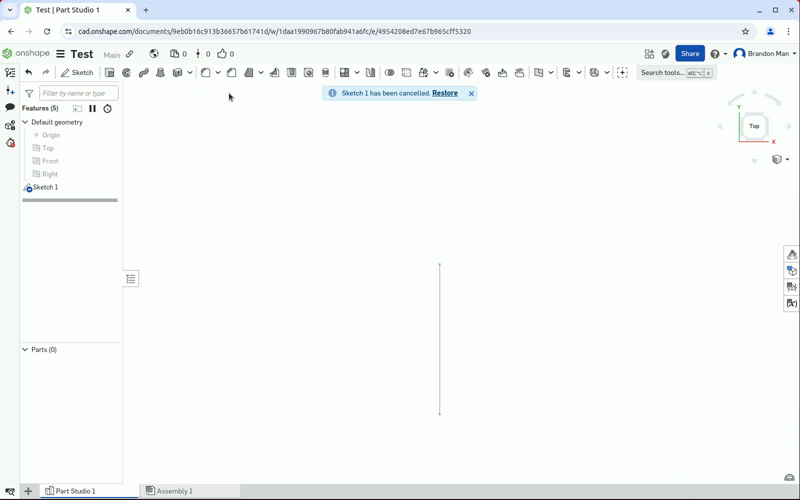
key(shift+h)
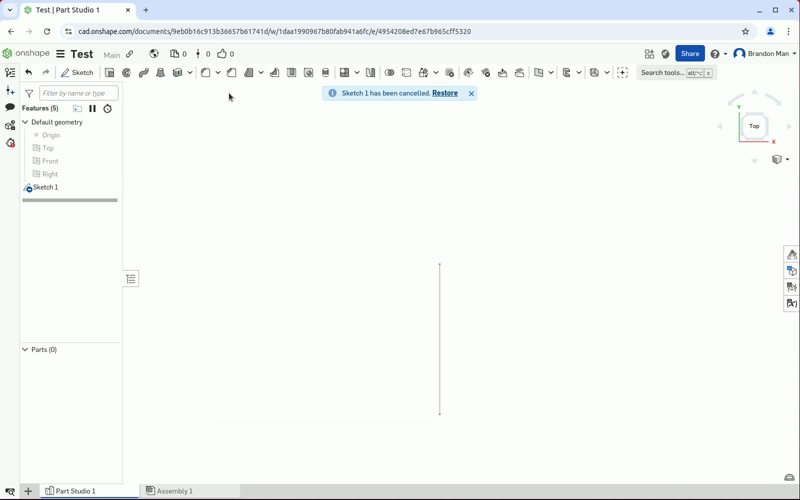
key(shift+s)
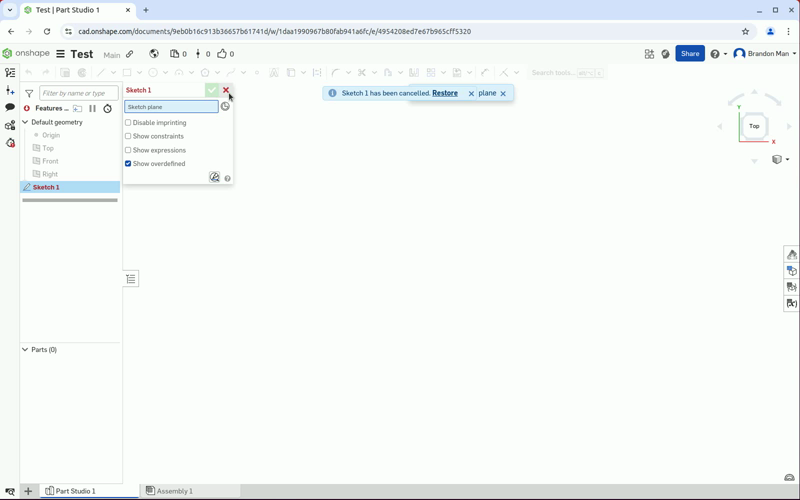
mouse_move(73, 150)
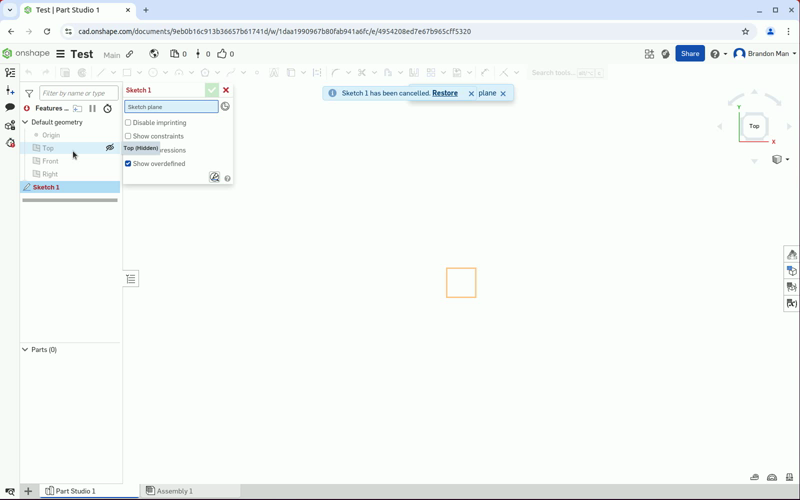
click(73, 150)
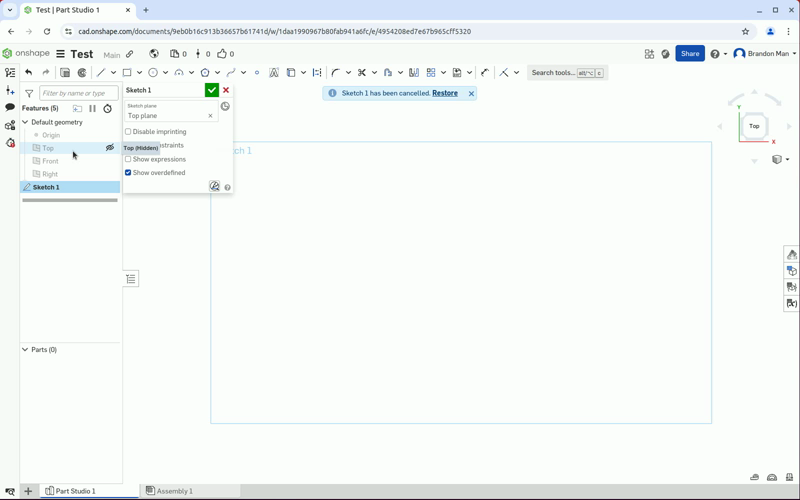
mouse_move(73, 352)
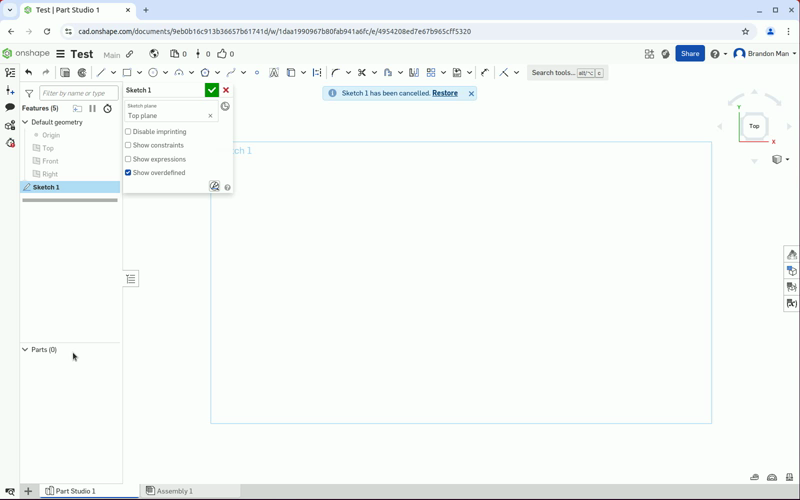
key(y)
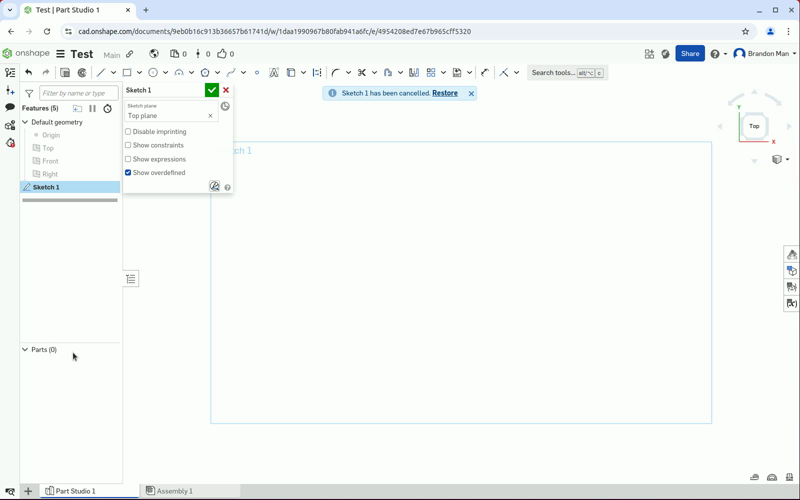
key(l)
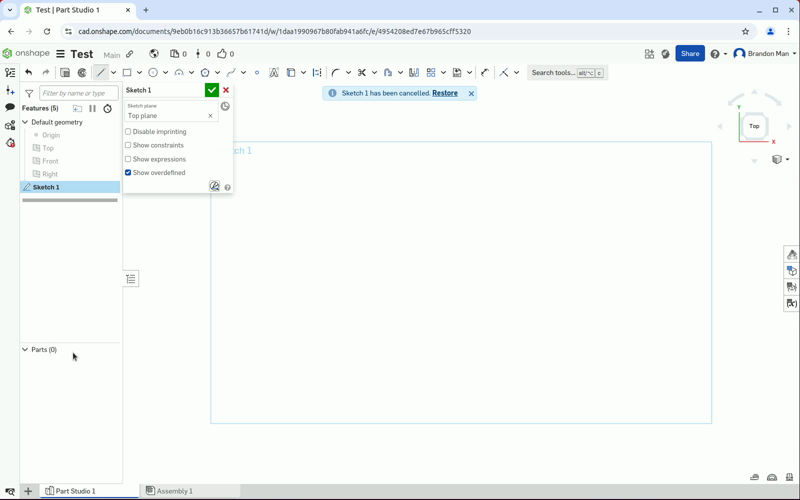
key_down(shift)
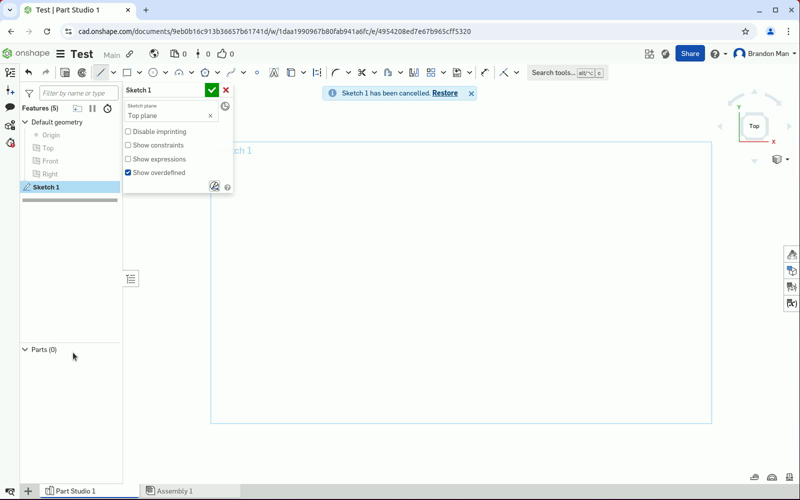
mouse_move(403, 340)
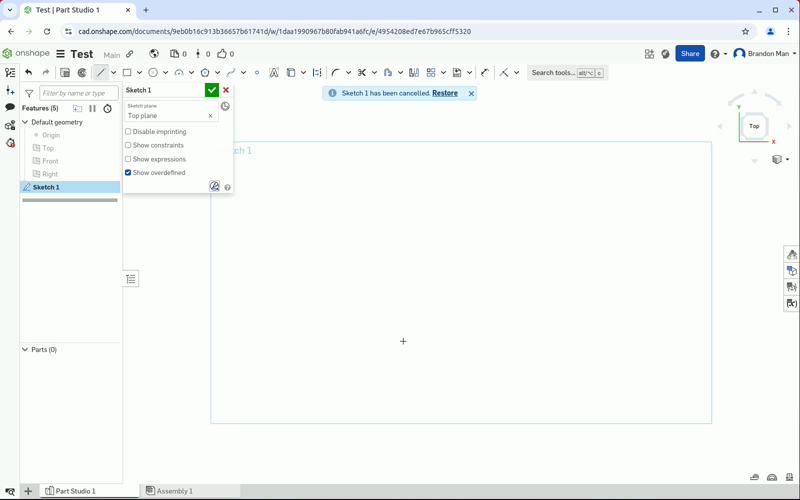
click(403, 340)
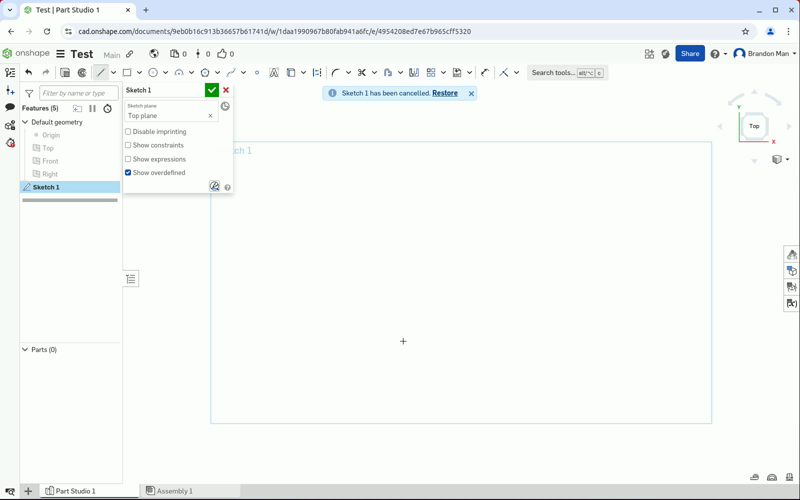
key_up(shift)
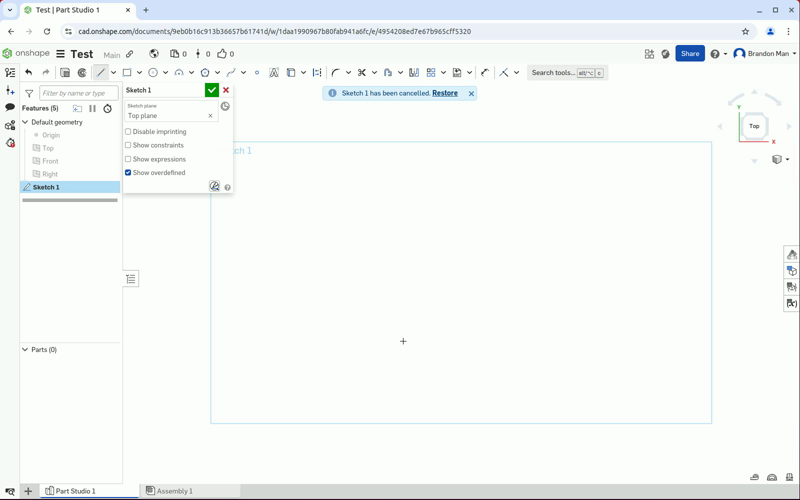
key_down(shift)
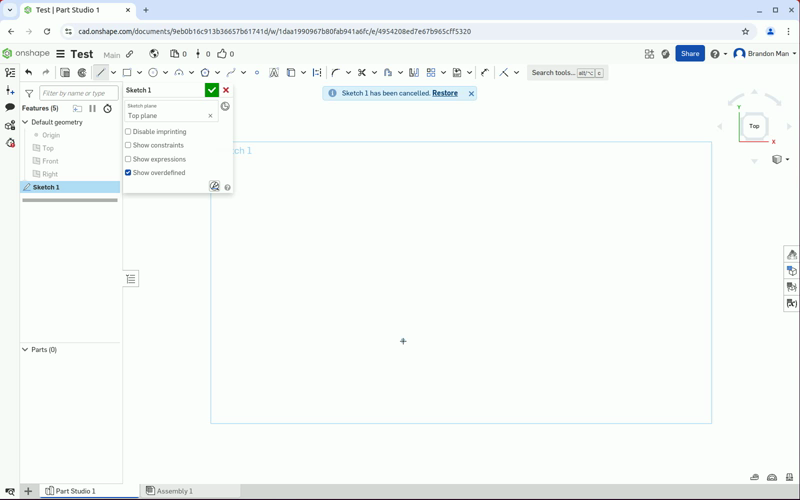
mouse_move(519, 340)
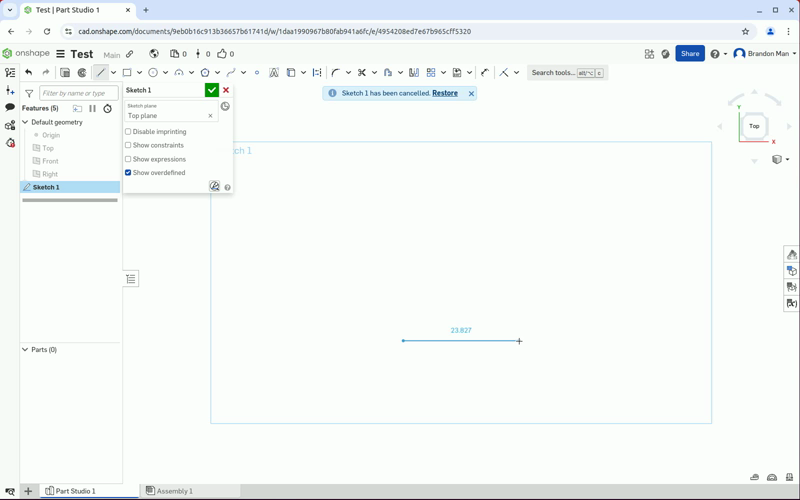
click(519, 340)
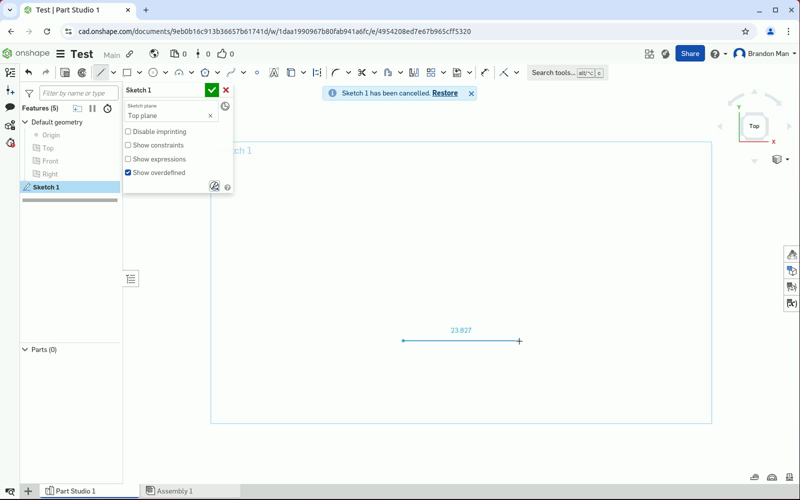
key_up(shift)
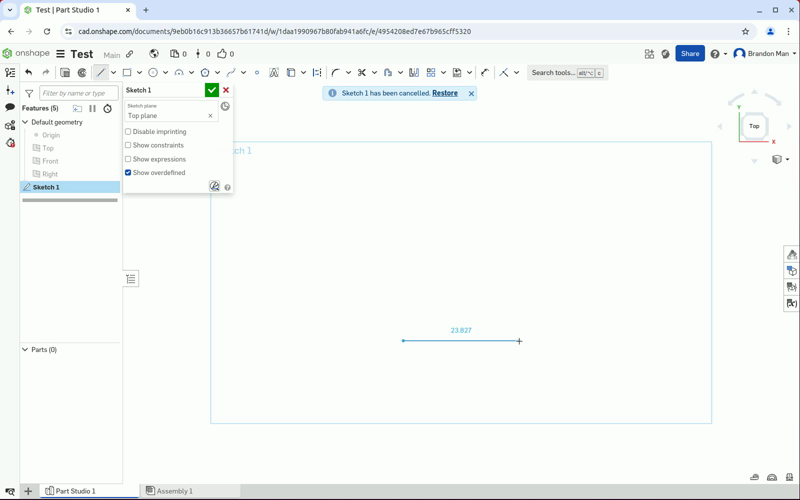
key_down(shift)
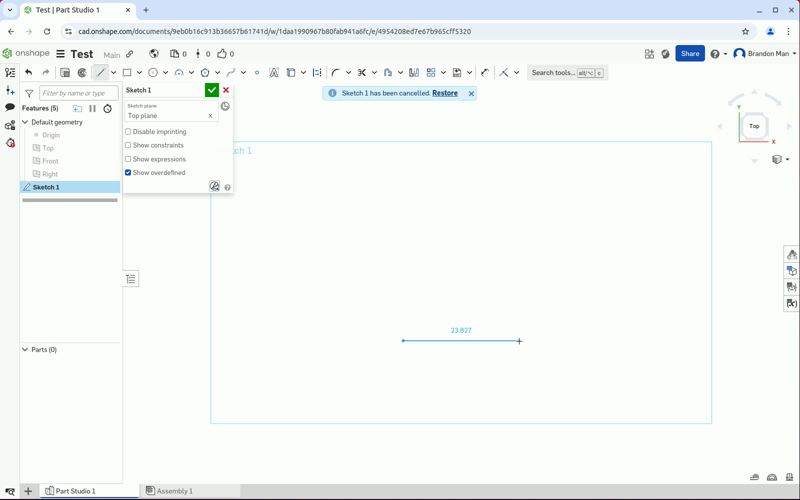
mouse_move(519, 224)
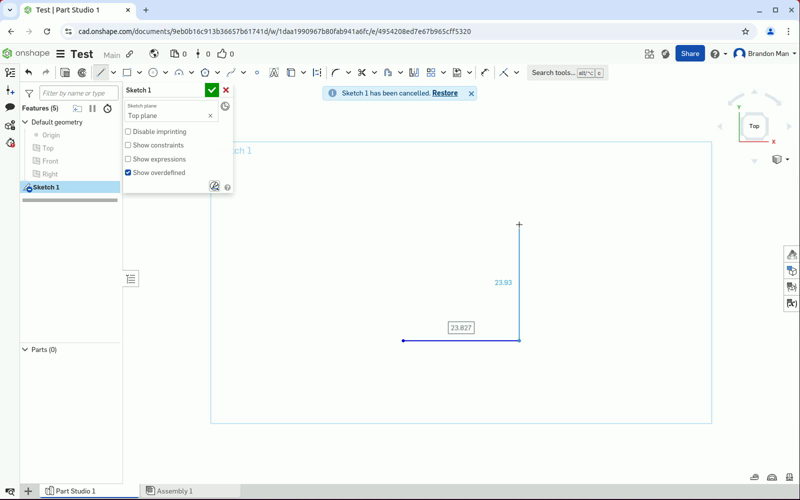
click(519, 224)
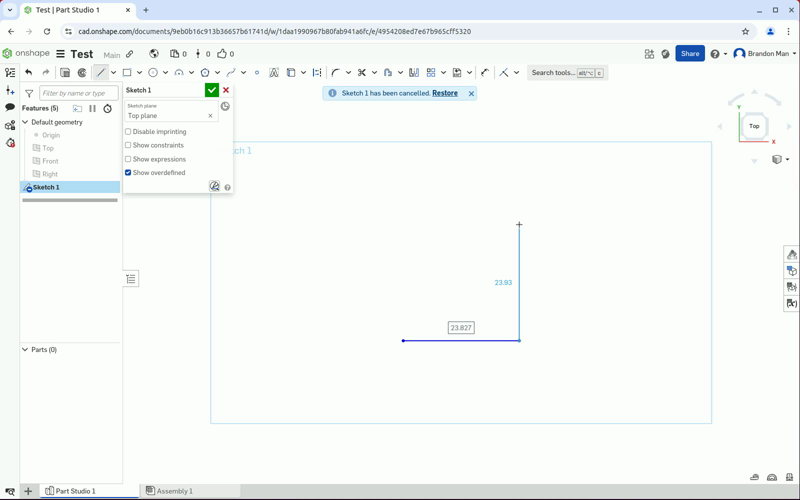
key_up(shift)
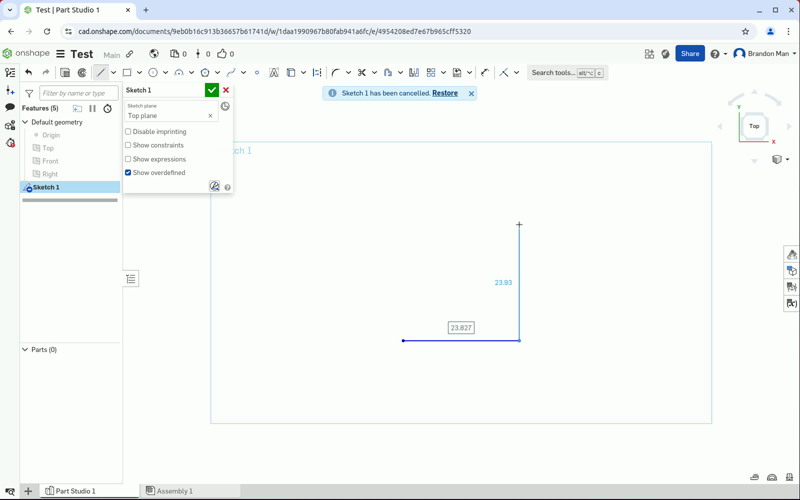
key_down(shift)
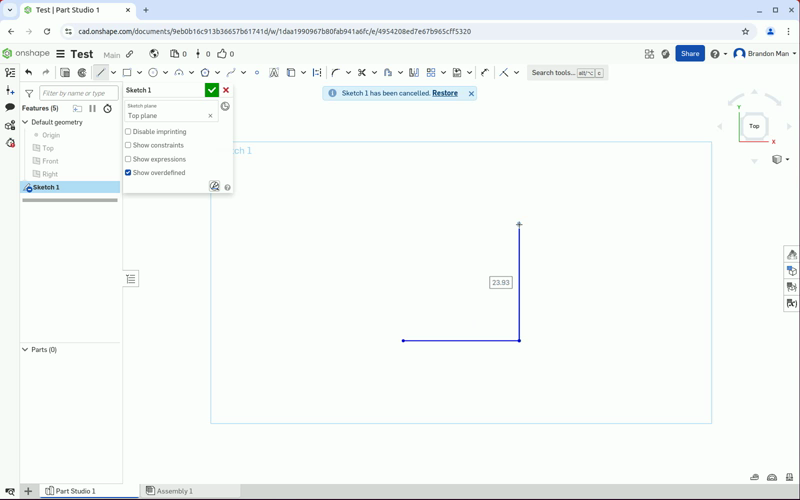
mouse_move(403, 224)
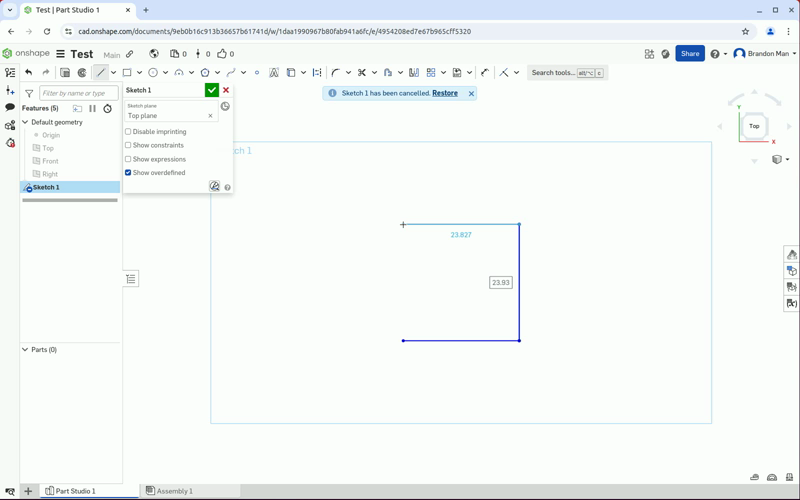
click(403, 224)
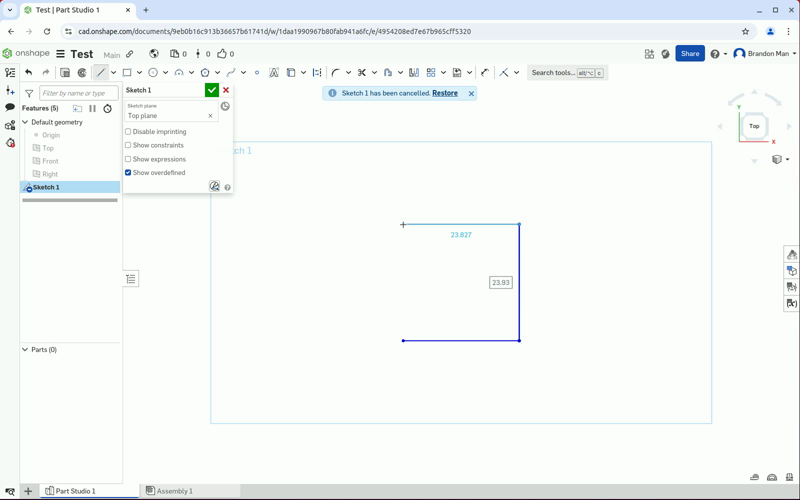
key_up(shift)
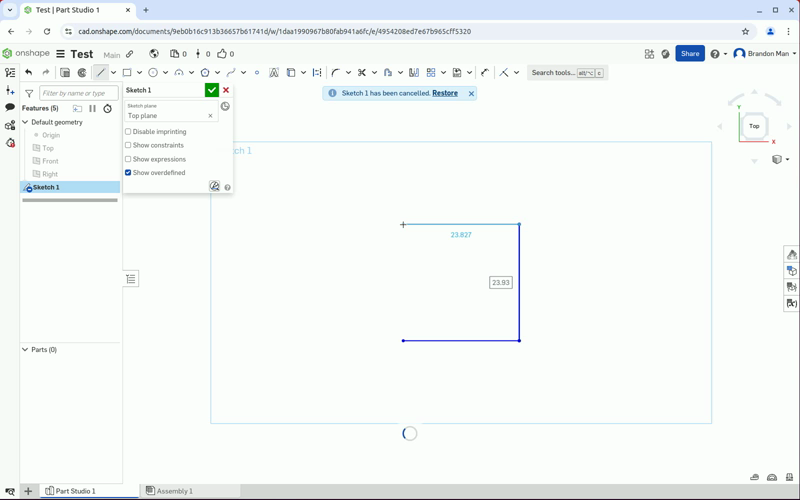
key_down(shift)
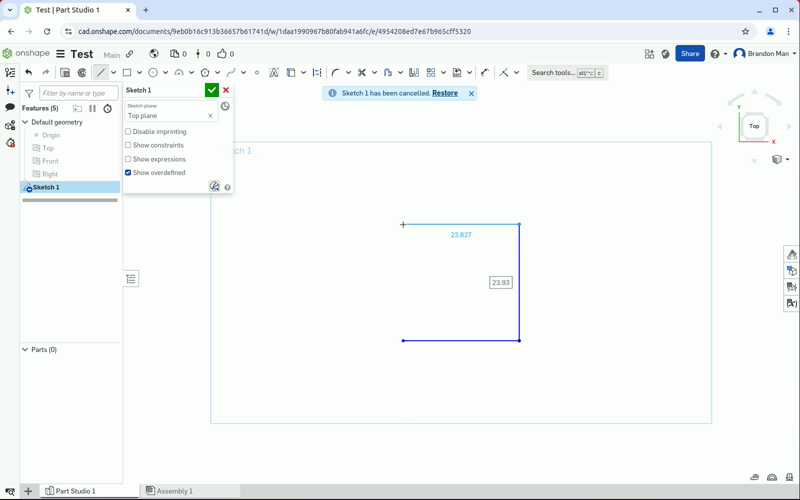
mouse_move(403, 340)
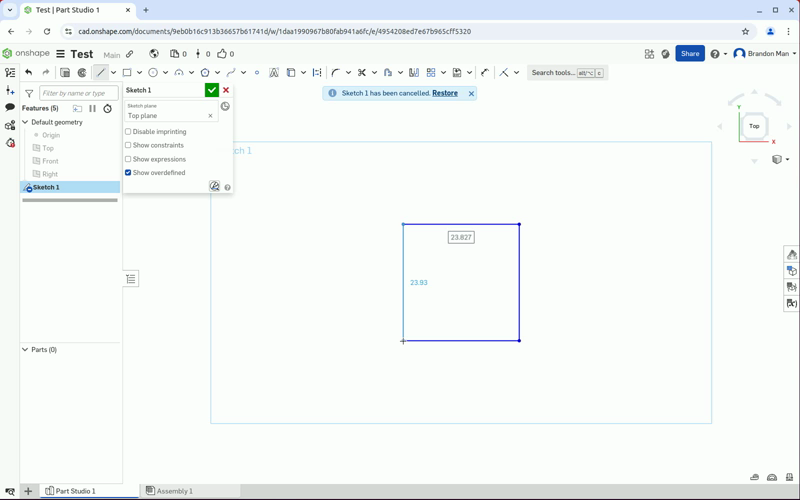
key_up(shift)
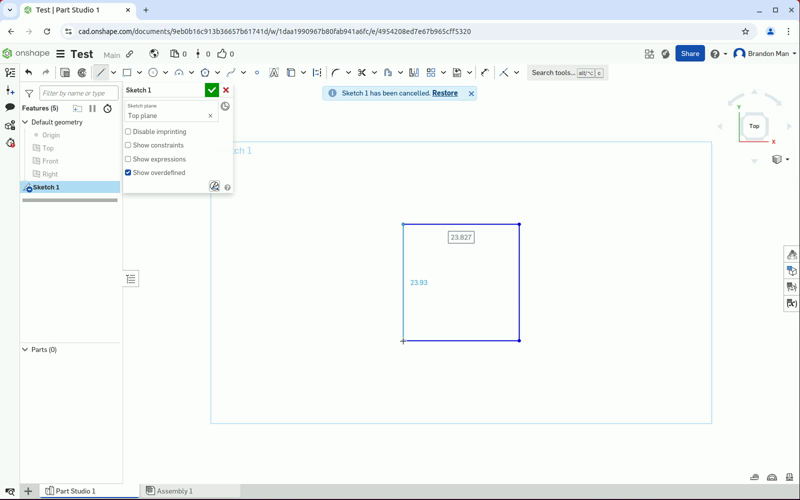
click(403, 340)
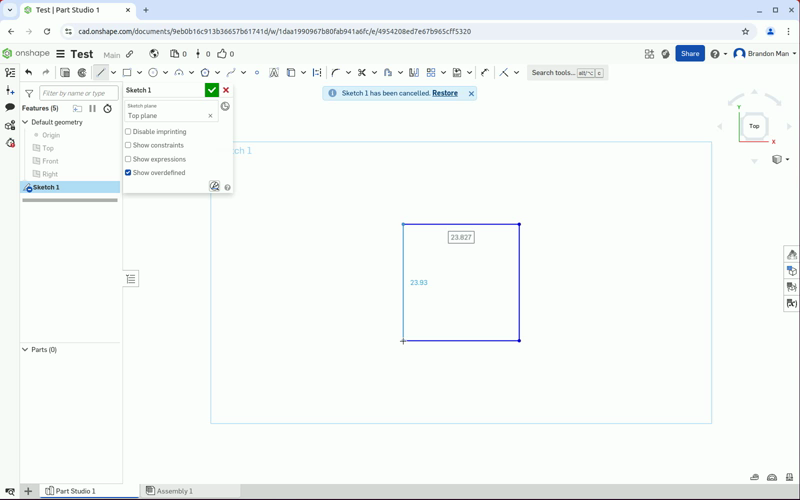
key(esc)
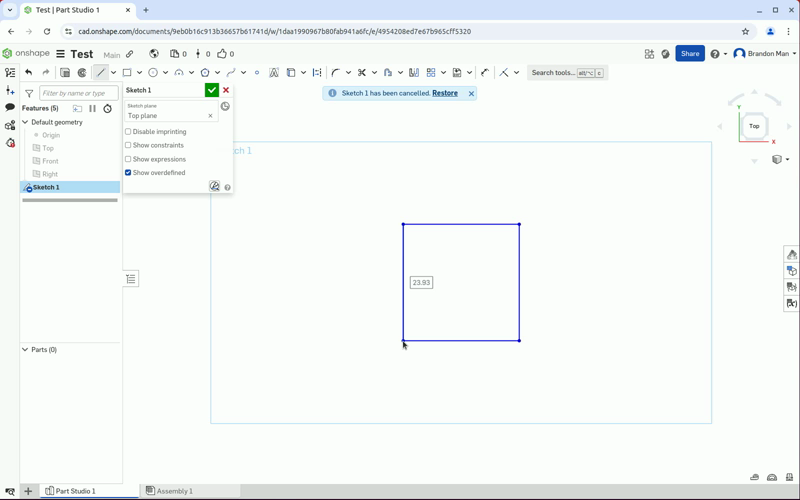
mouse_move(498, 321)
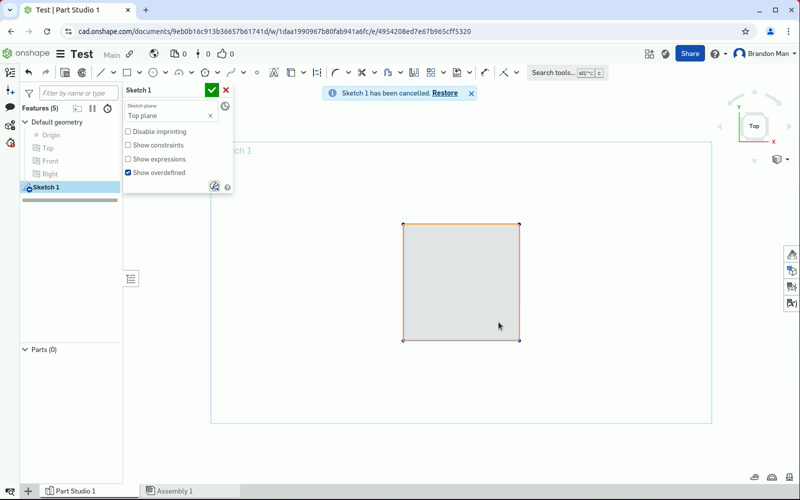
click(498, 321)
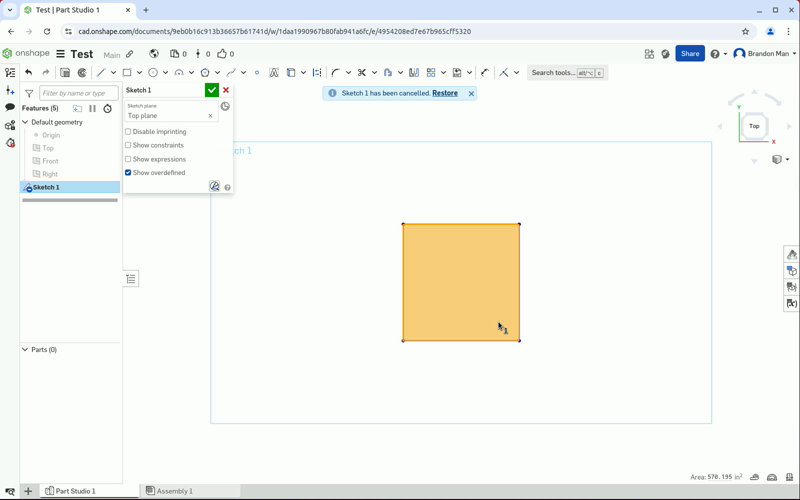
mouse_move(73, 352)
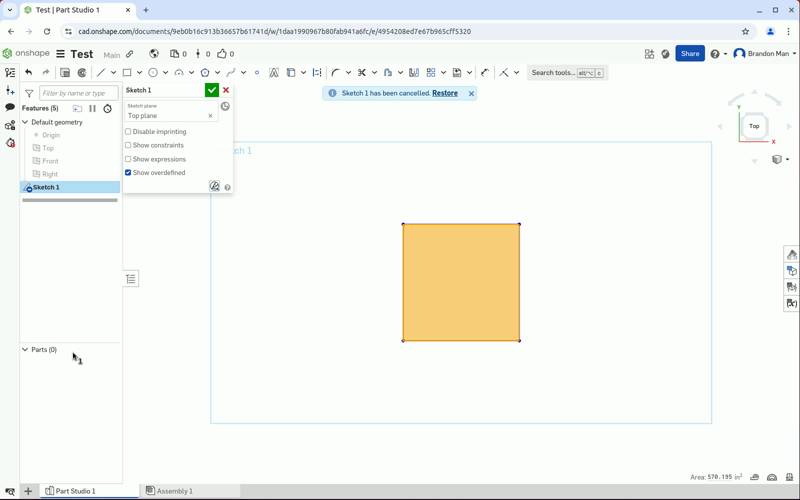
key(shift+y)
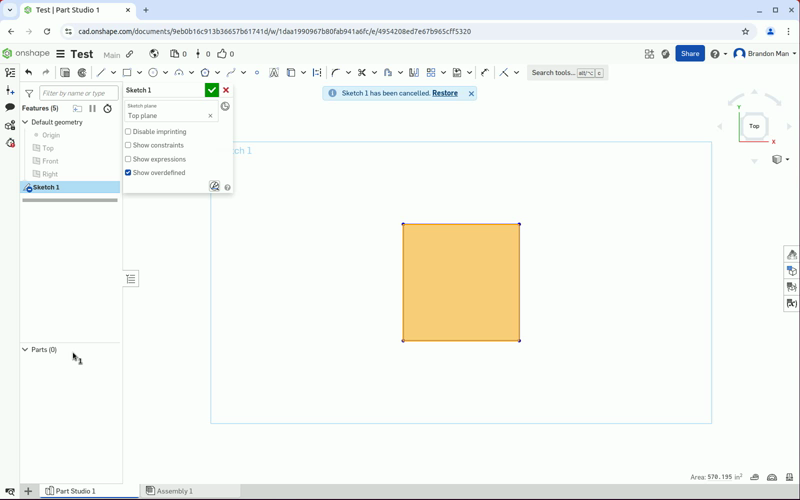
key(shift+e)
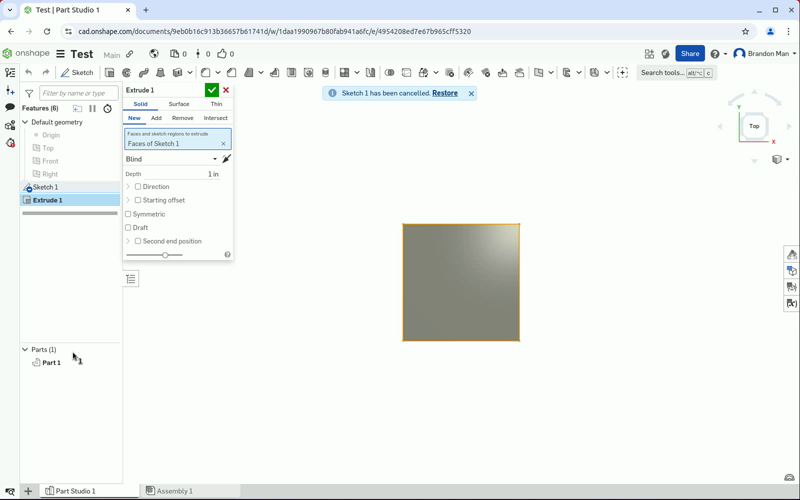
mouse_move(143, 106)
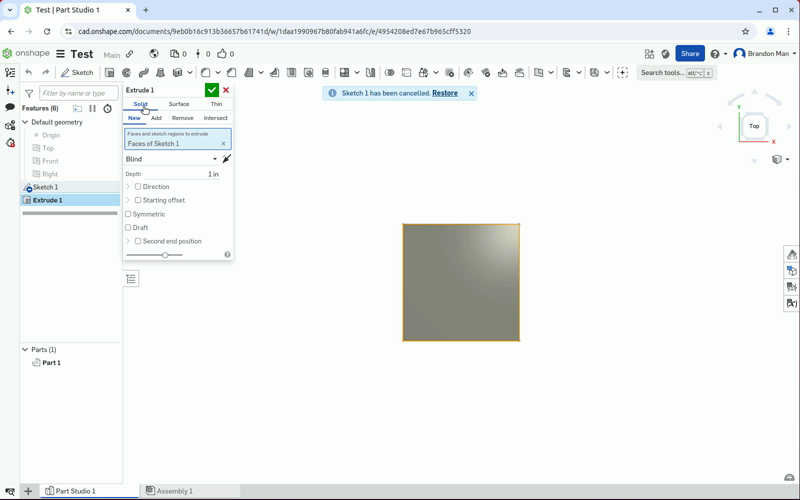
click(143, 106)
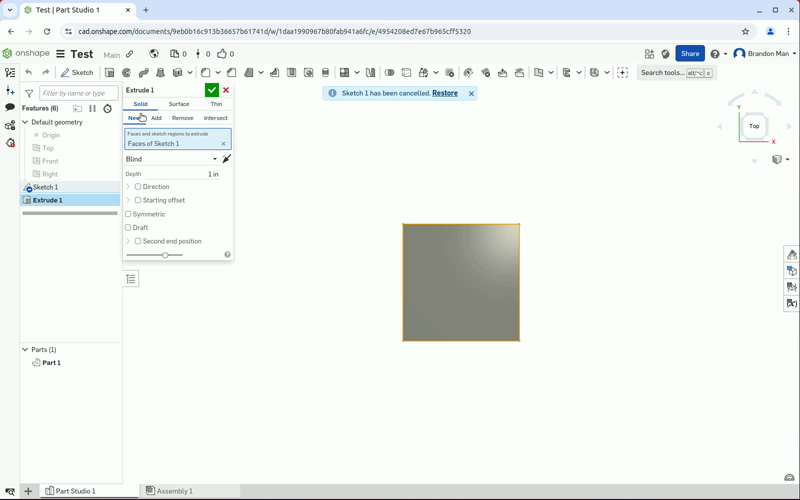
mouse_move(137, 120)
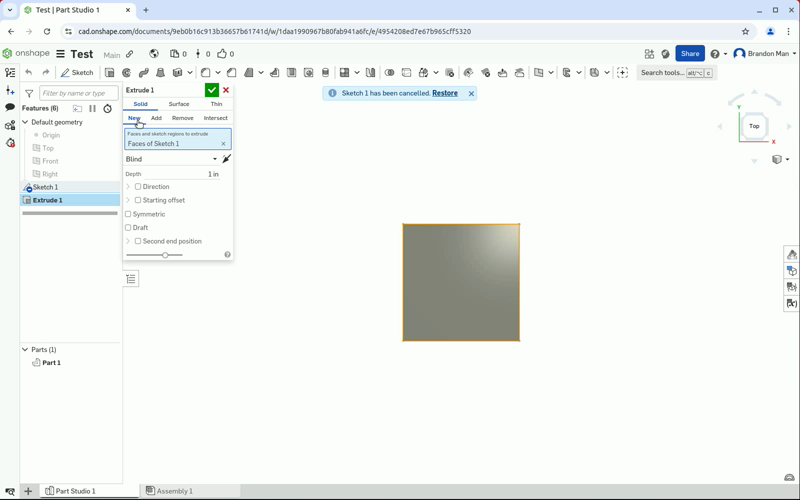
click(137, 120)
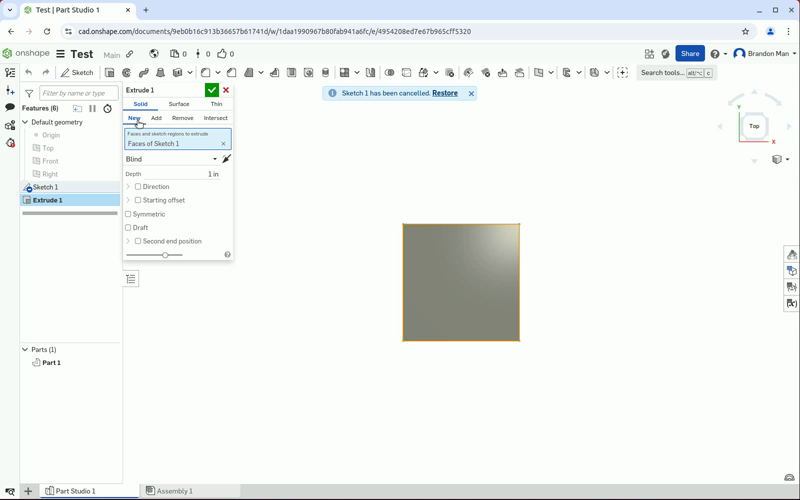
key(tab, 4)
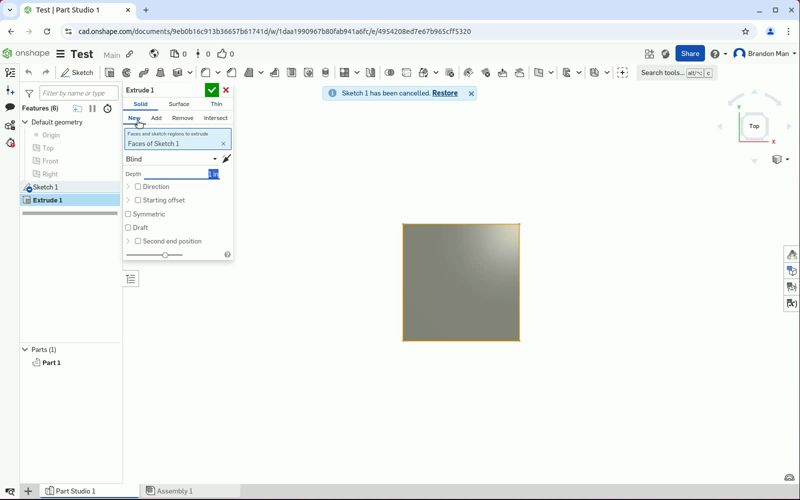
text(21.905)
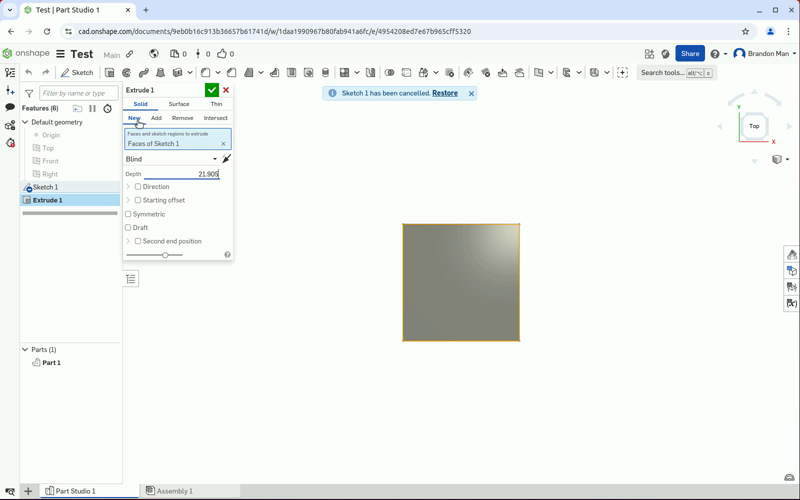
key(enter)
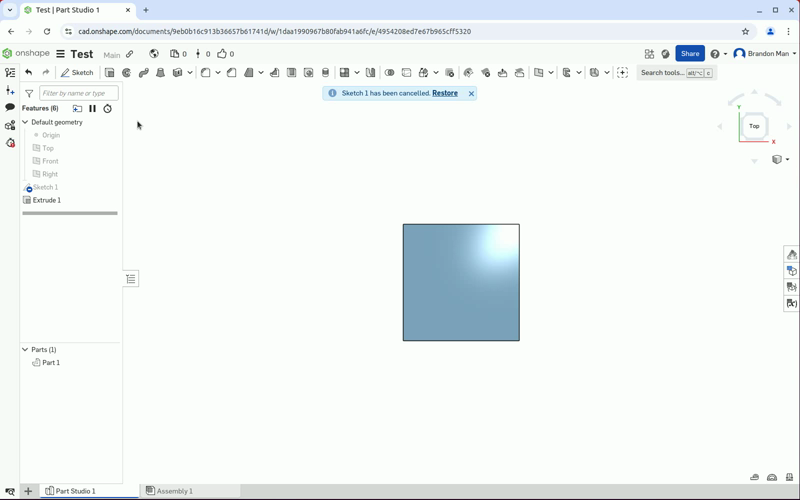
key(shift+h)
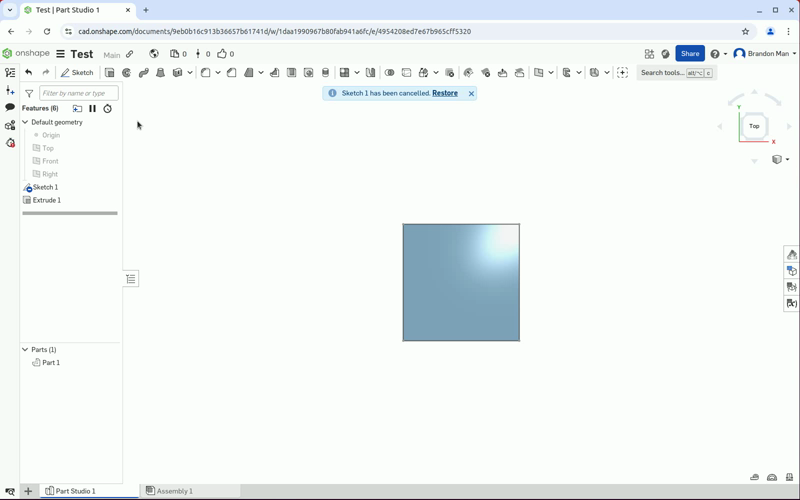
key(shift+h)
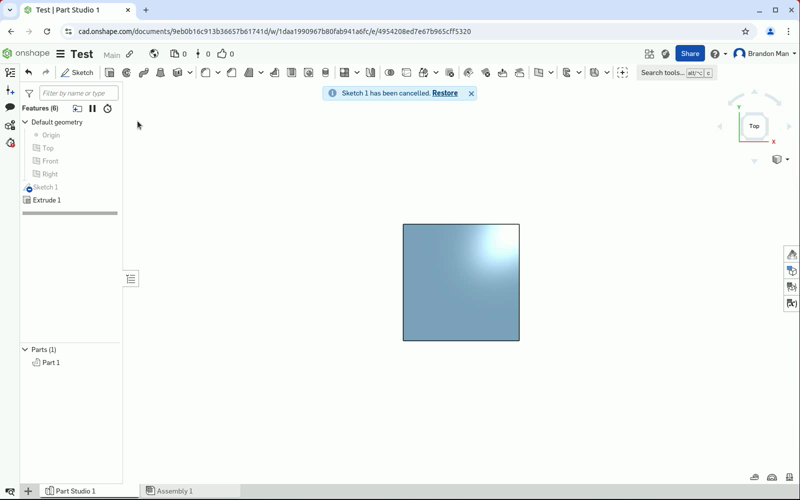
mouse_move(73, 189)
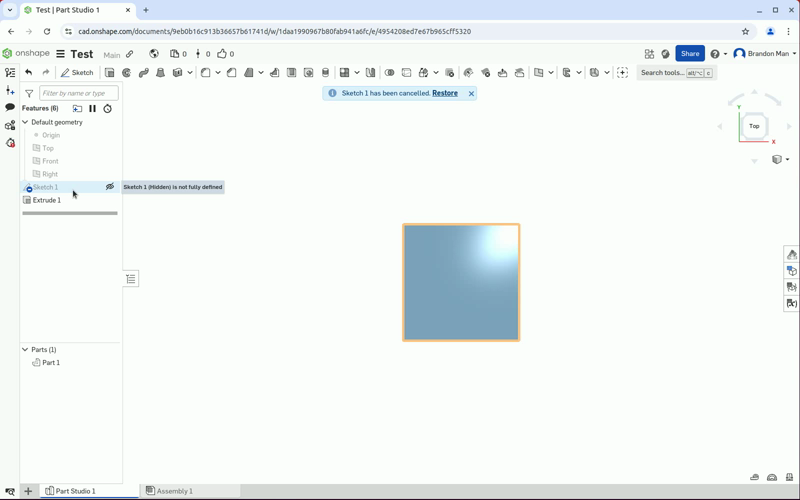
click(73, 189)
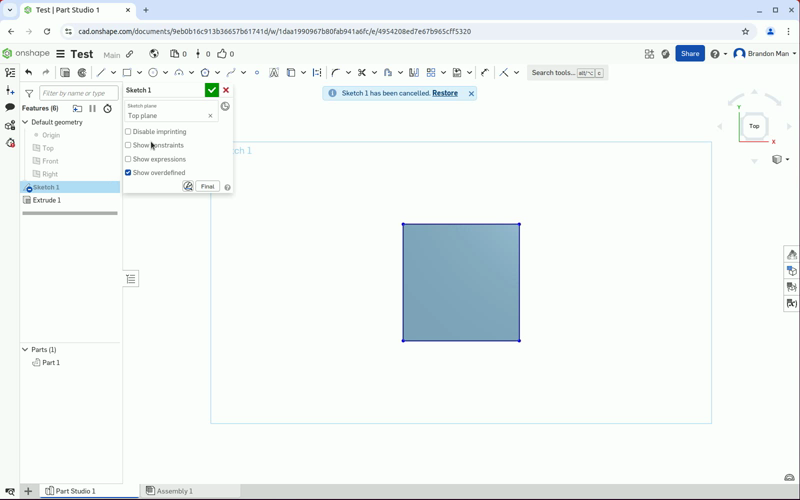
mouse_move(229, 92)
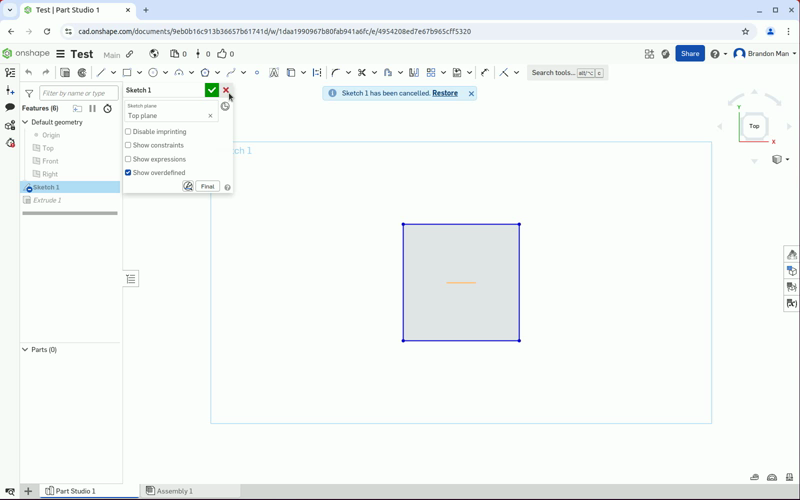
click(229, 92)
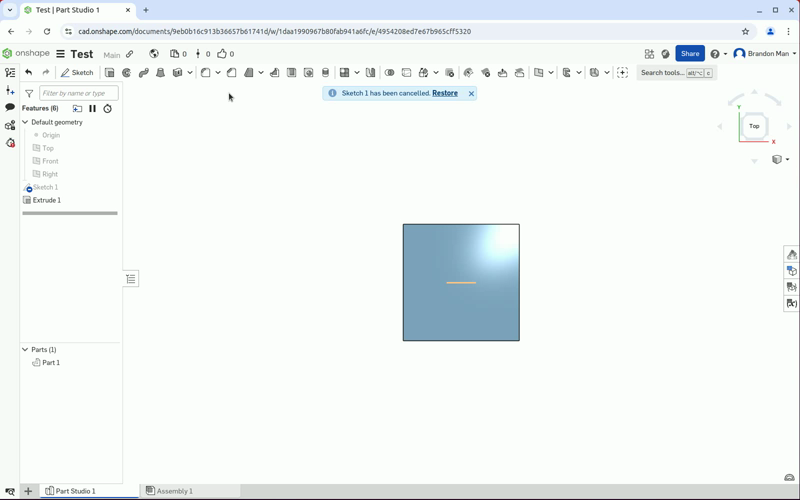
mouse_move(73, 352)
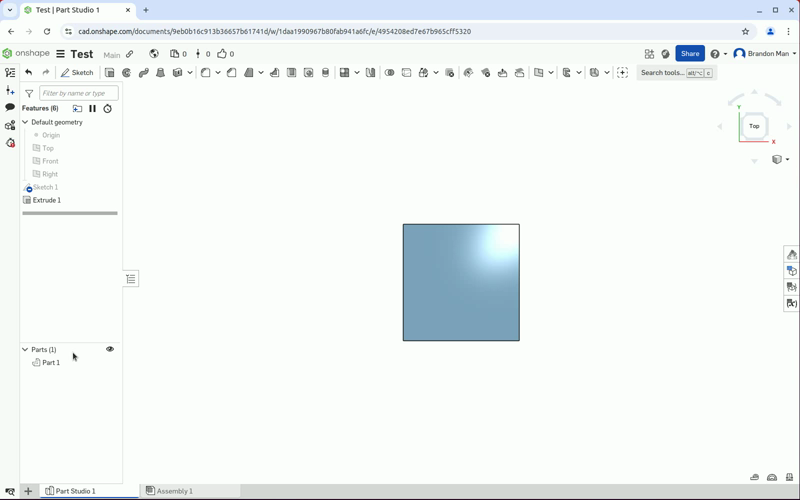
key(y)
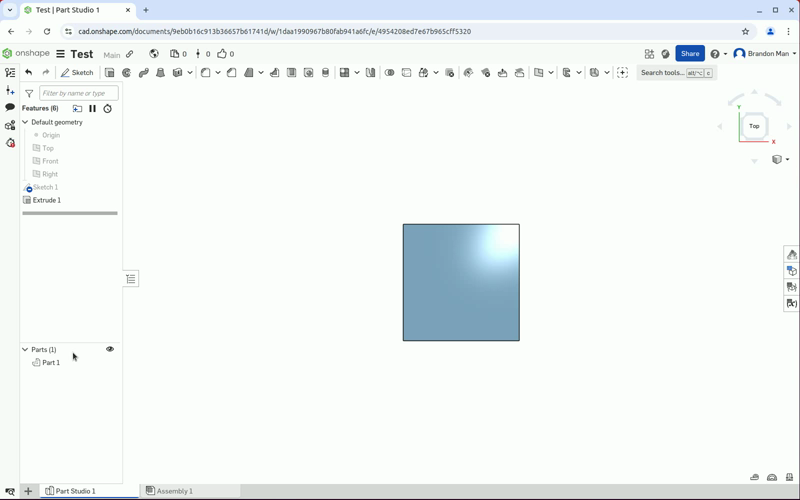
key(shift+p)
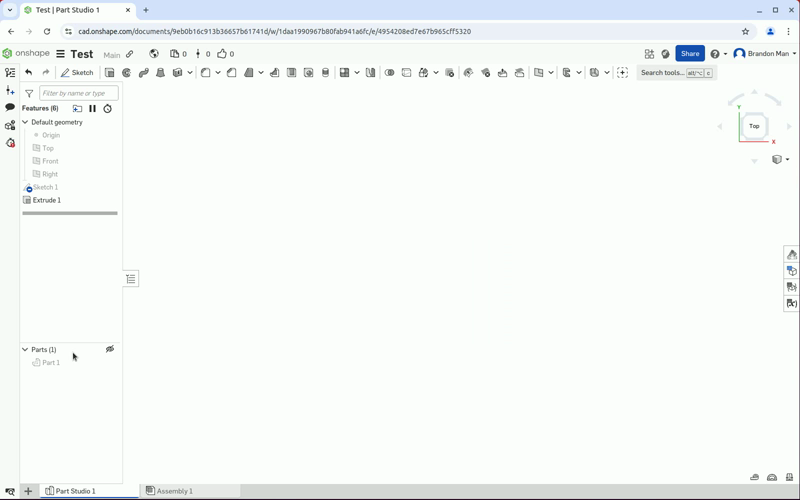
key(space)
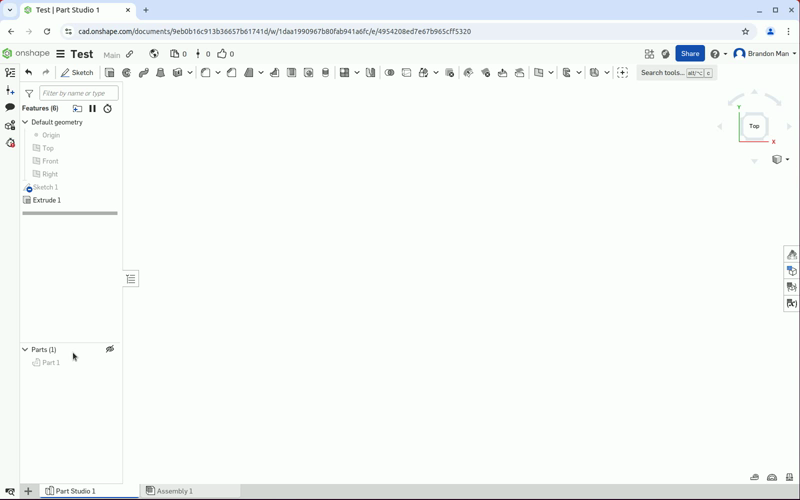
key_down(shift)
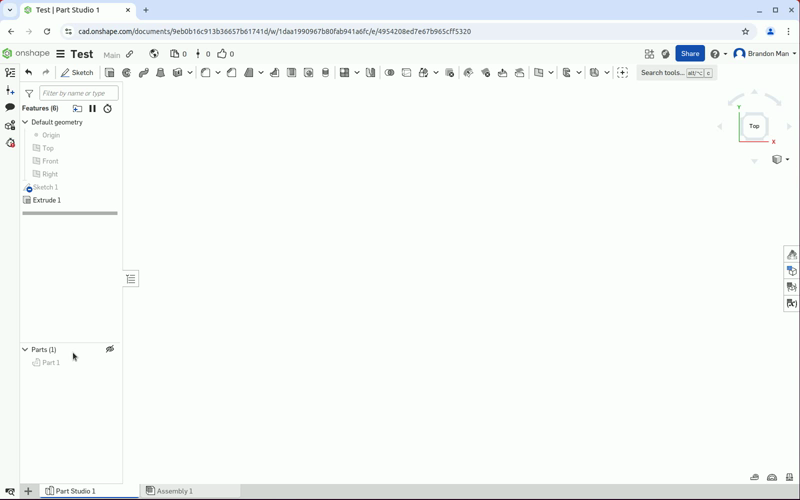
key(up)
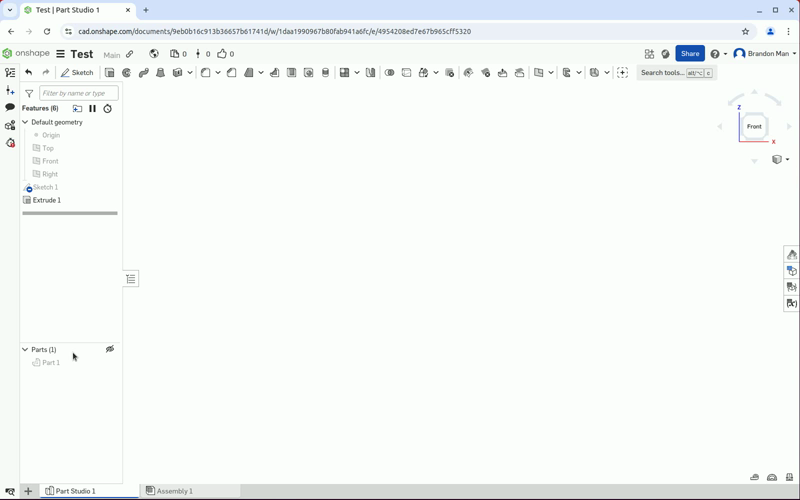
key_up(shift)
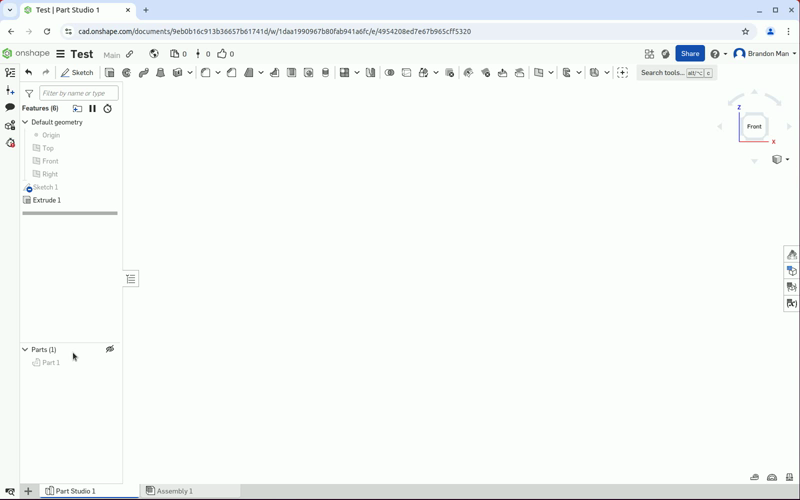
mouse_move(73, 352)
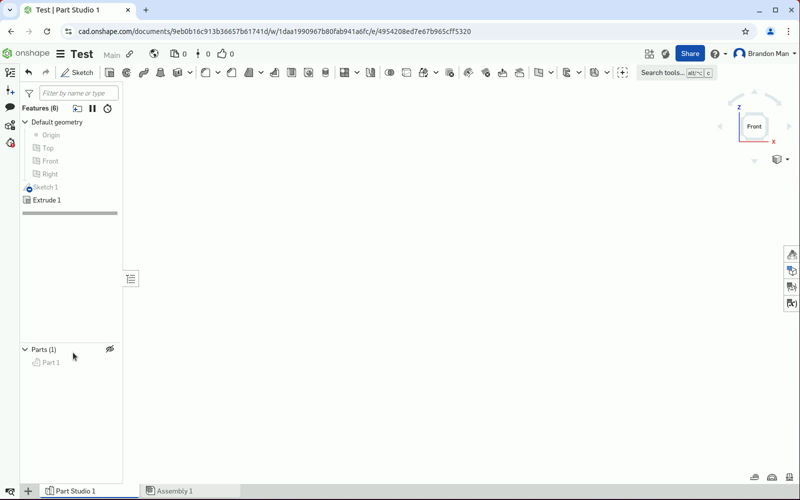
key(shift+y)
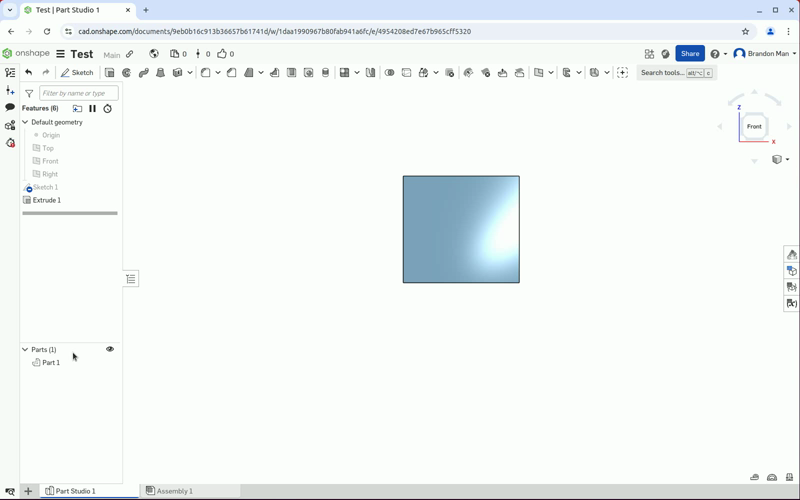
mouse_move(541, 75)
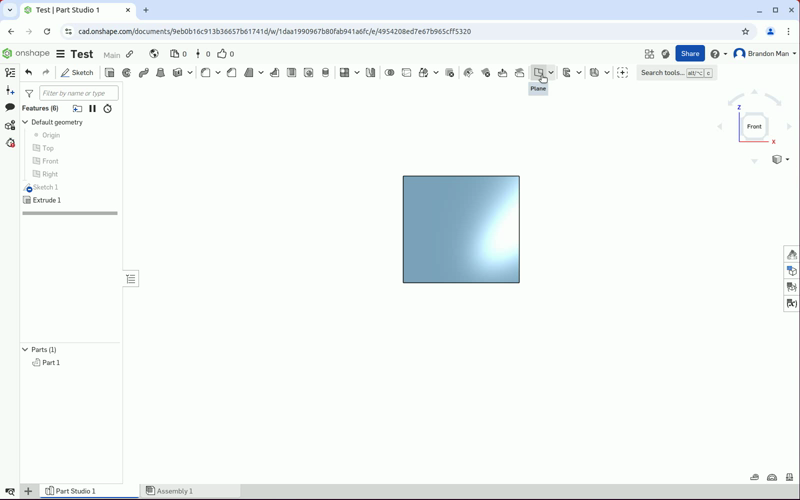
click(541, 75)
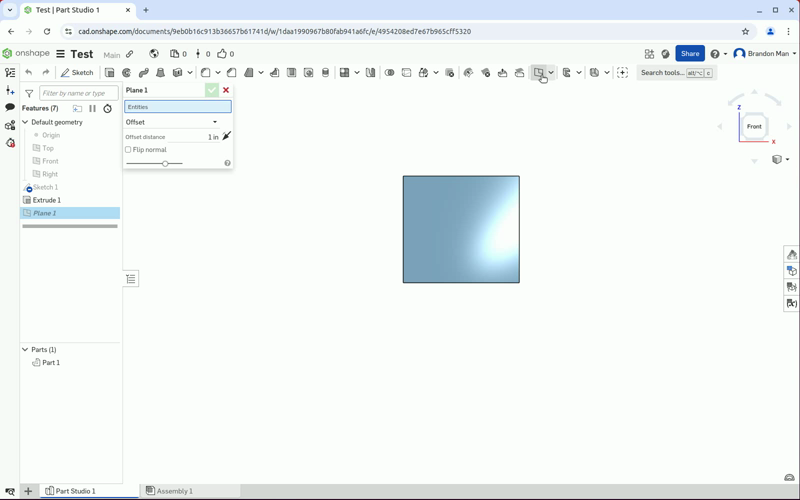
mouse_move(73, 163)
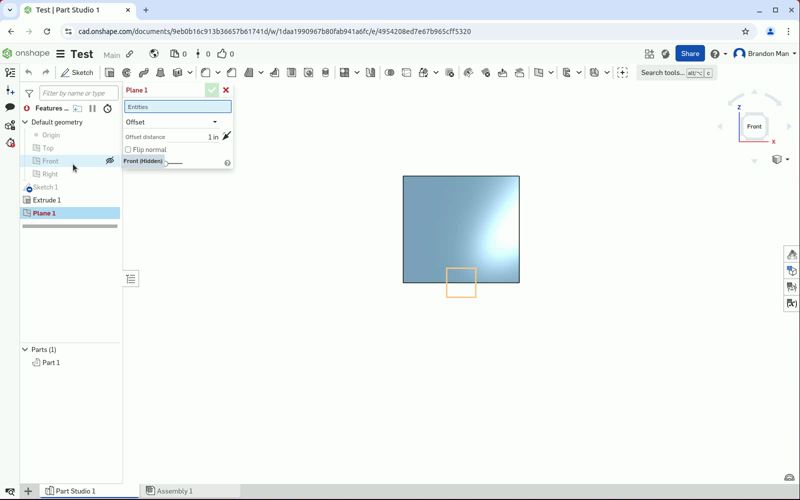
click(73, 163)
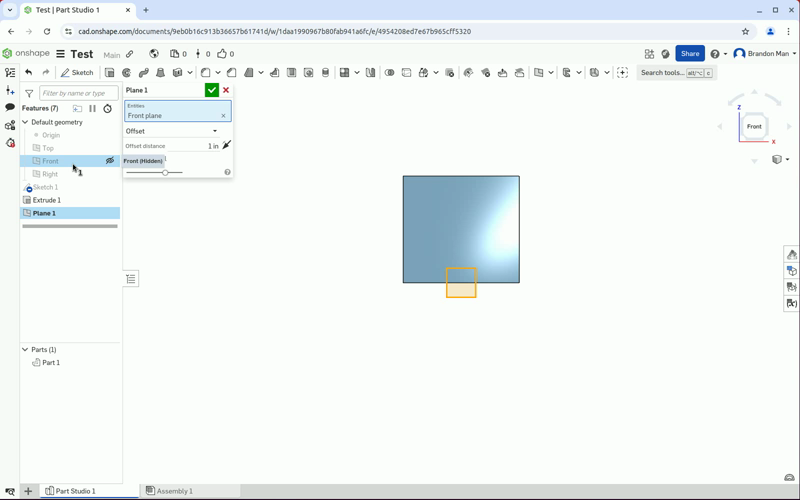
key(tab, 2)
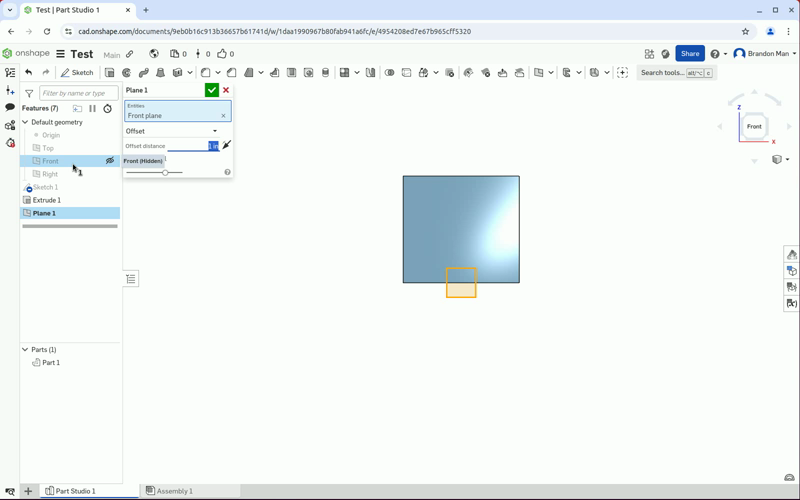
text(11.801)
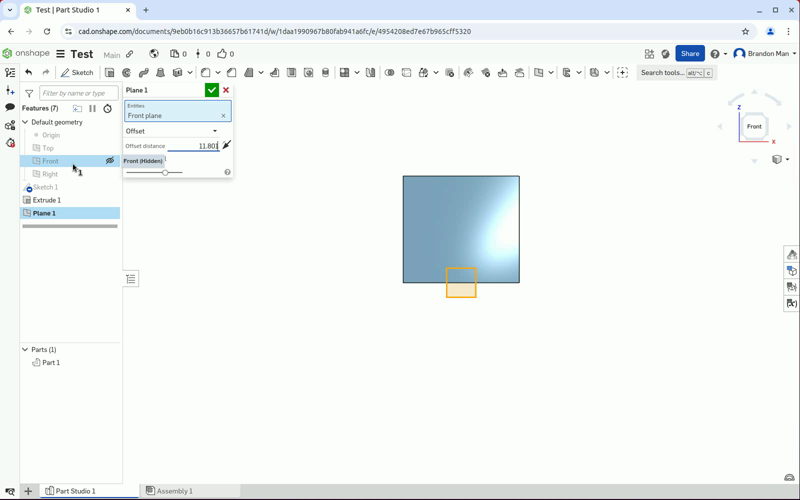
key(enter, 2)
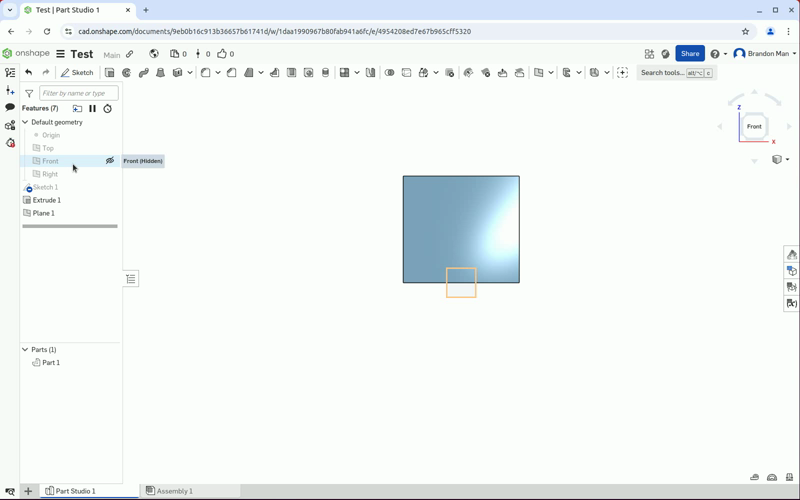
key(shift+s)
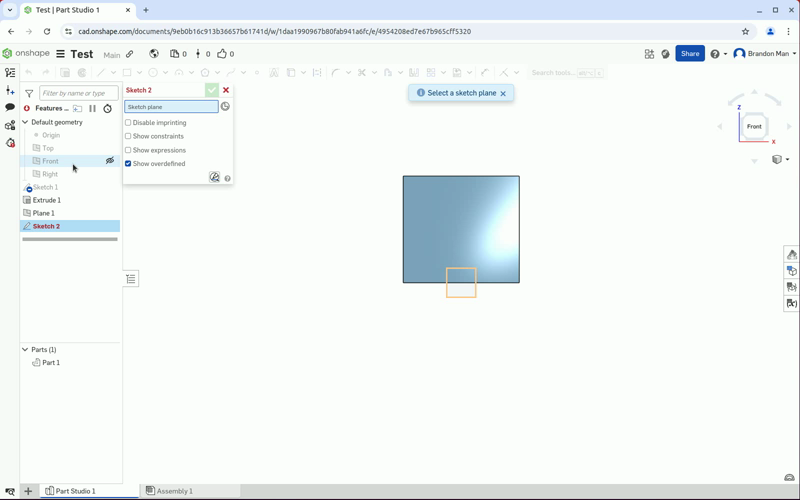
mouse_move(73, 215)
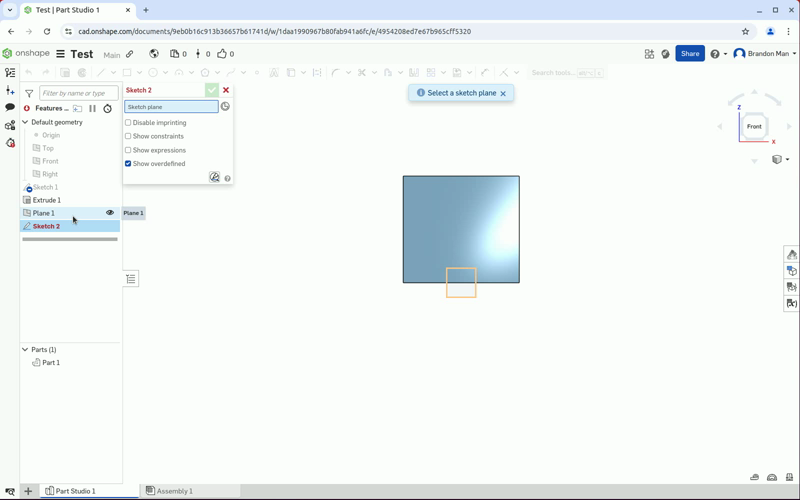
click(73, 215)
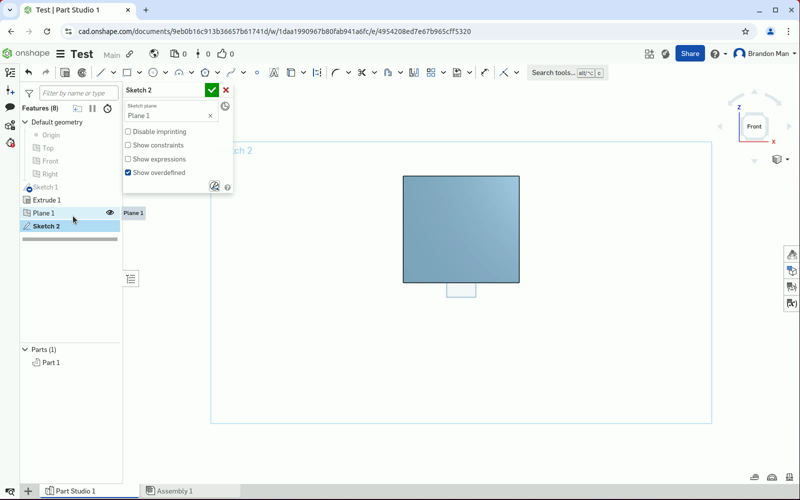
mouse_move(73, 352)
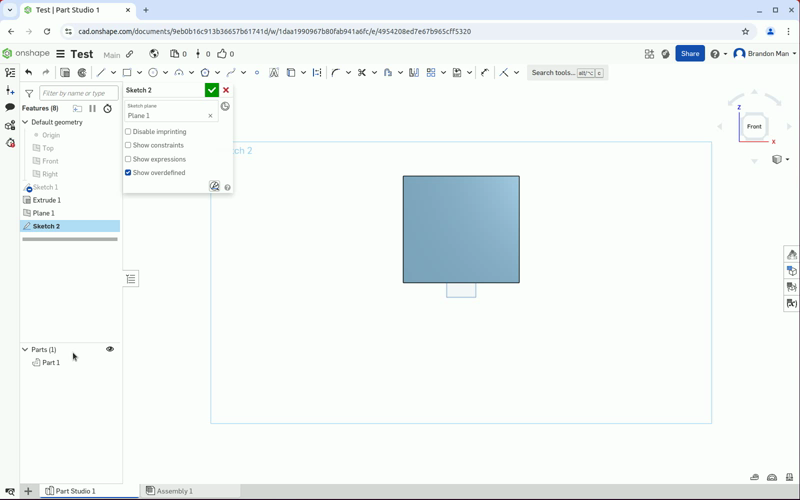
key(y)
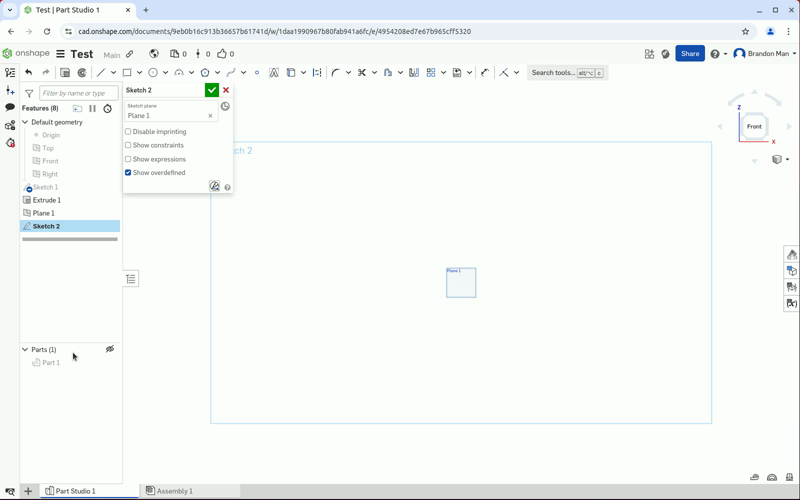
key(l)
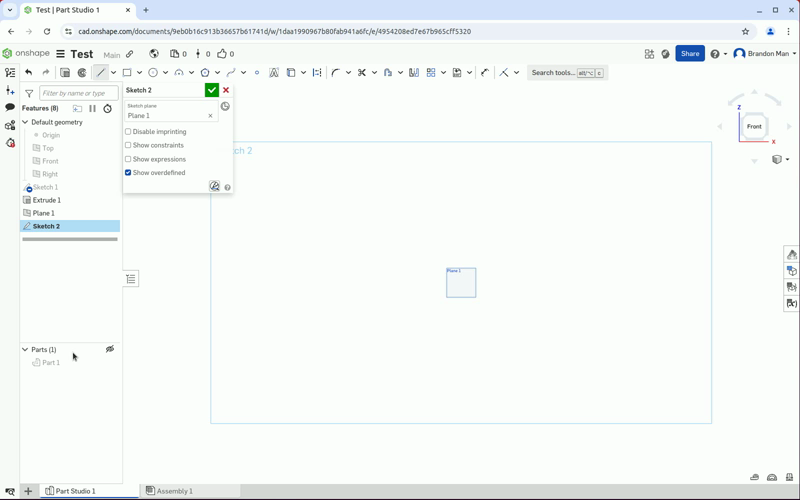
key_down(shift)
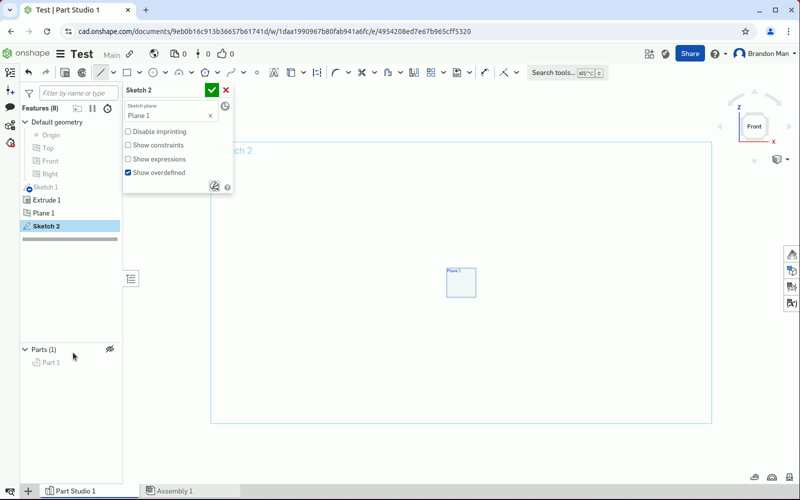
mouse_move(409, 276)
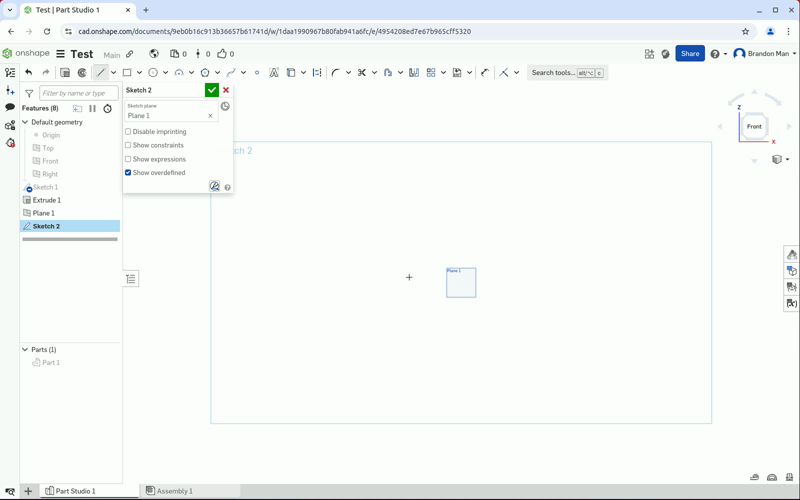
click(409, 276)
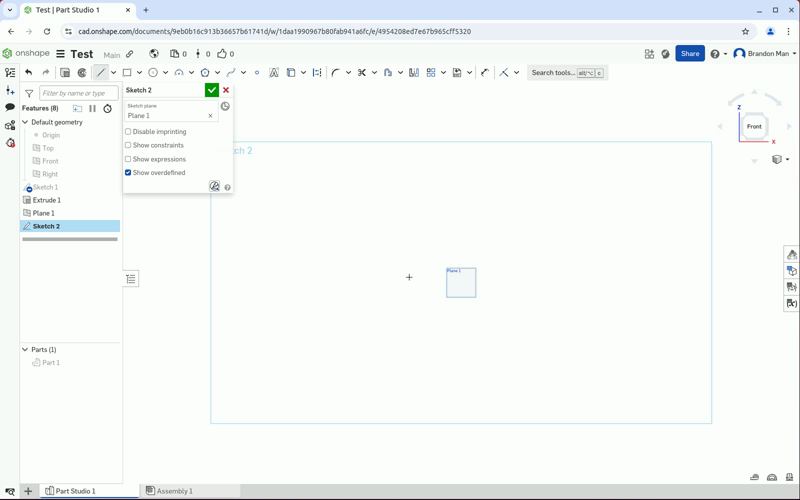
key_up(shift)
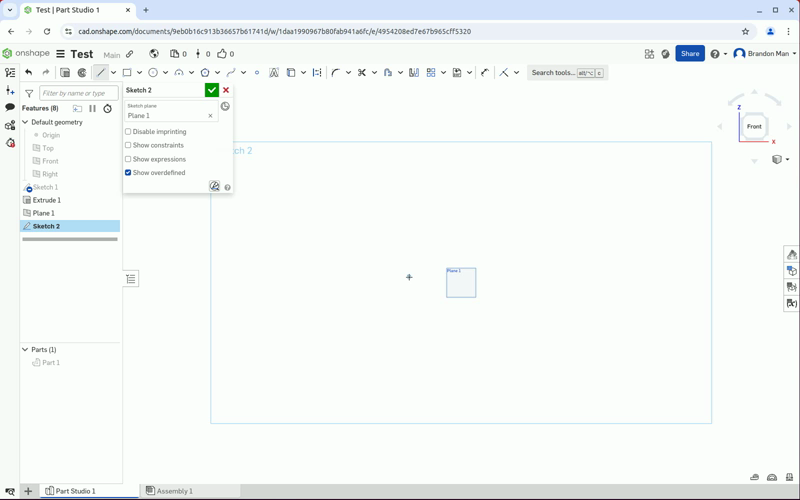
key_down(shift)
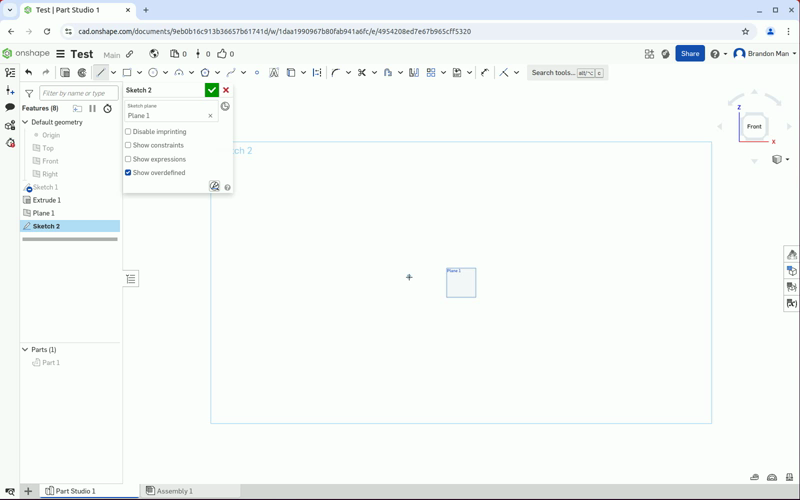
mouse_move(513, 277)
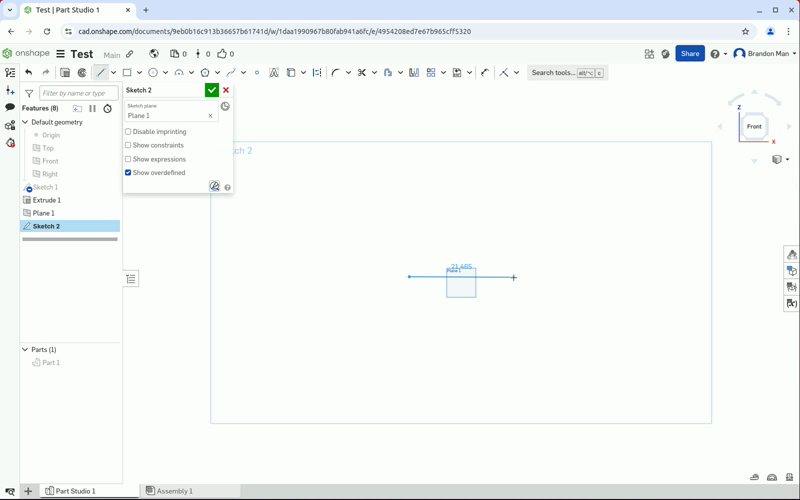
click(513, 277)
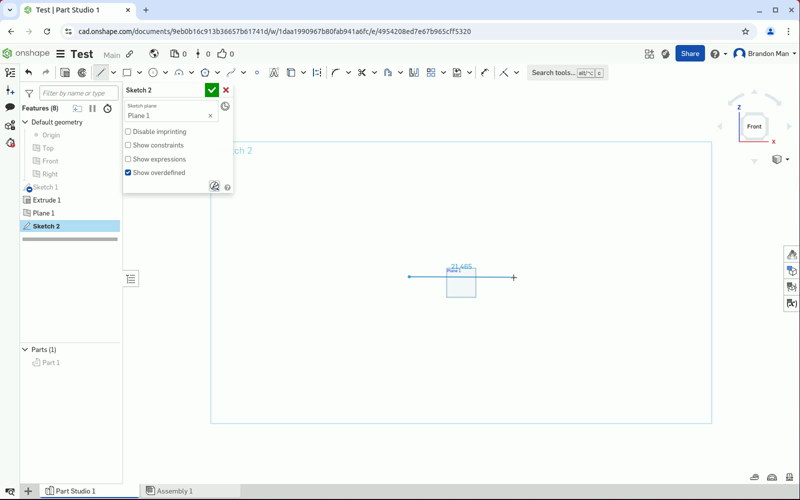
key_up(shift)
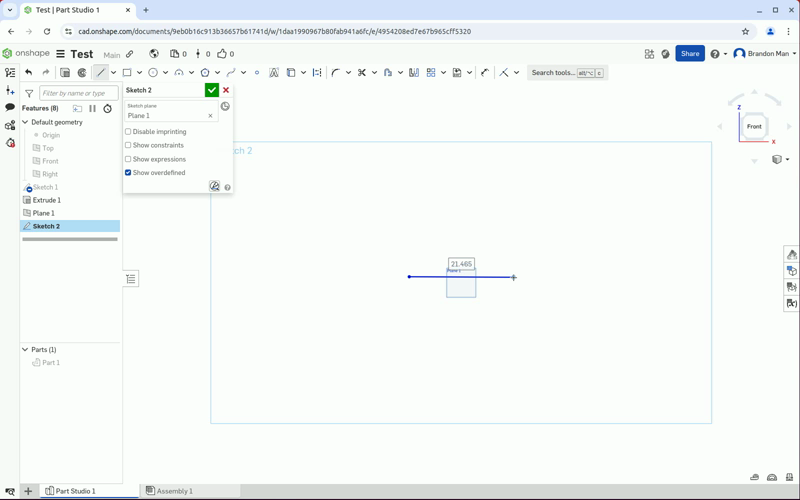
key_down(shift)
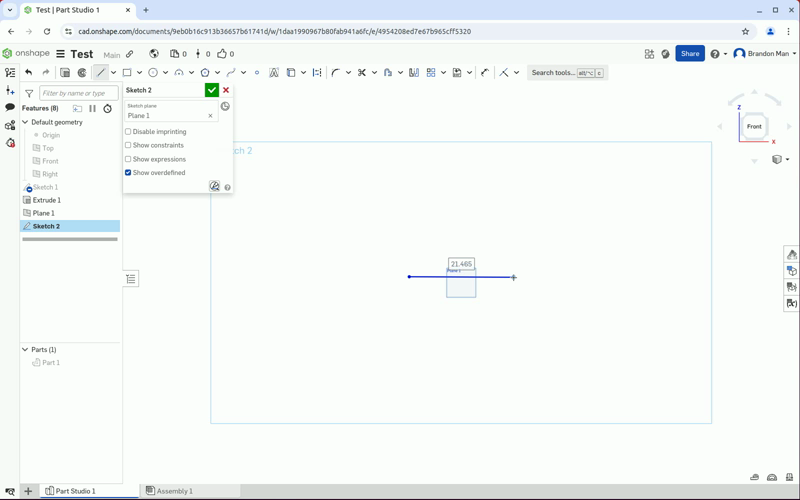
mouse_move(513, 181)
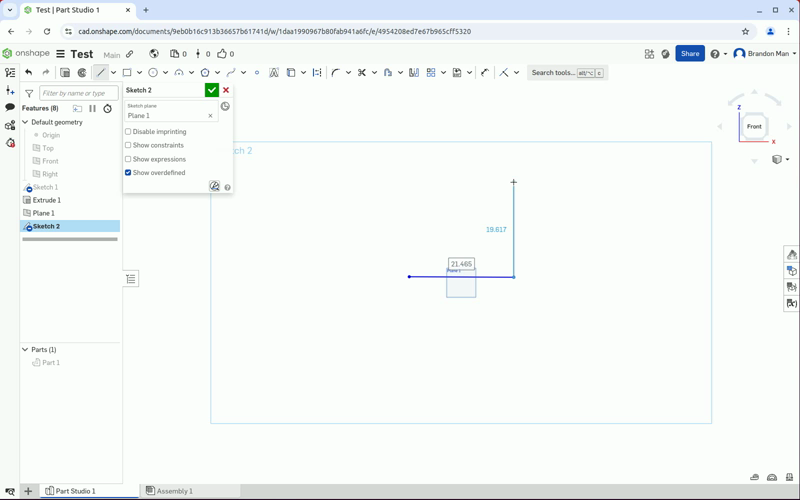
click(513, 181)
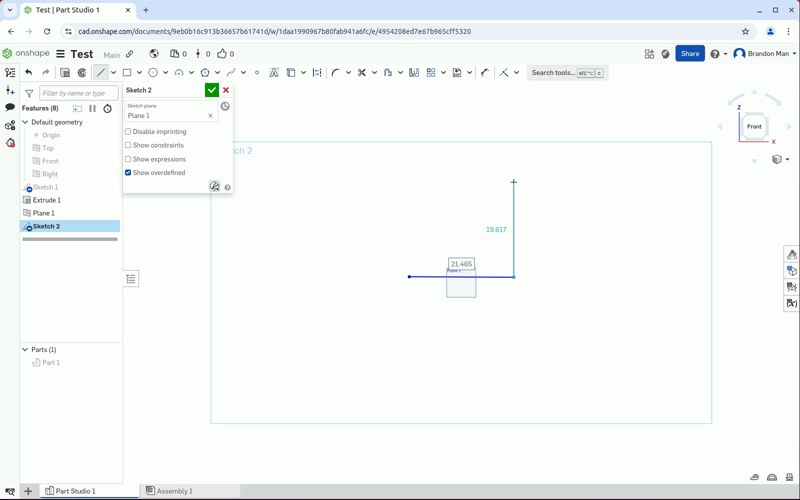
key_up(shift)
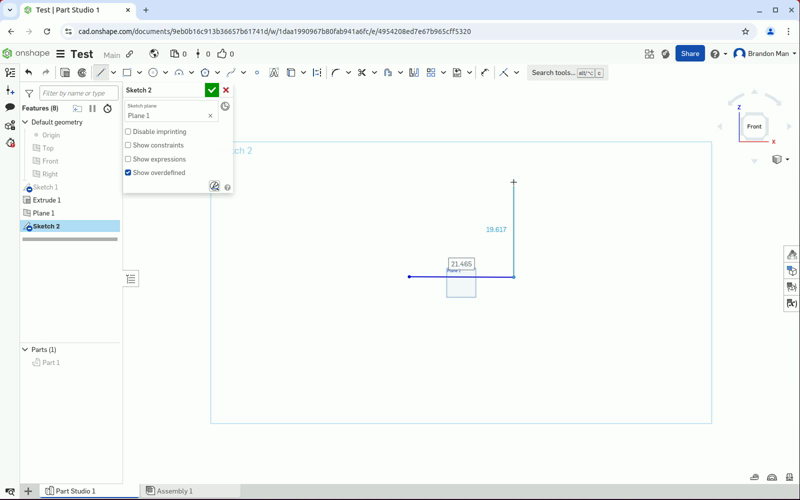
key_down(shift)
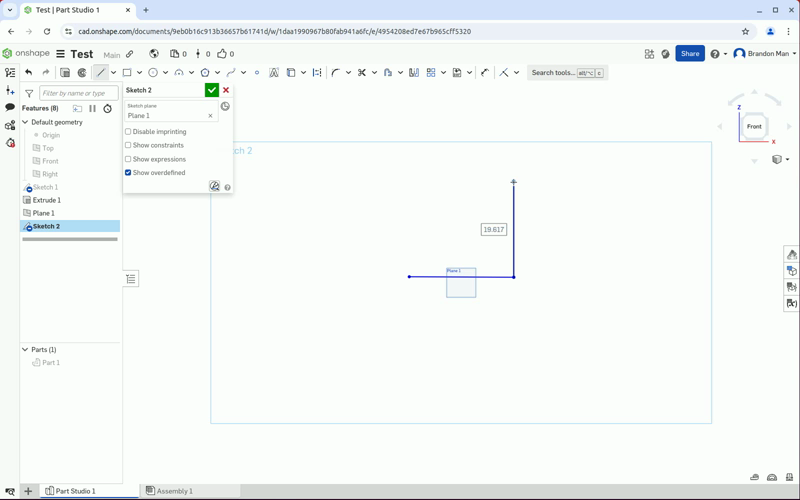
mouse_move(409, 181)
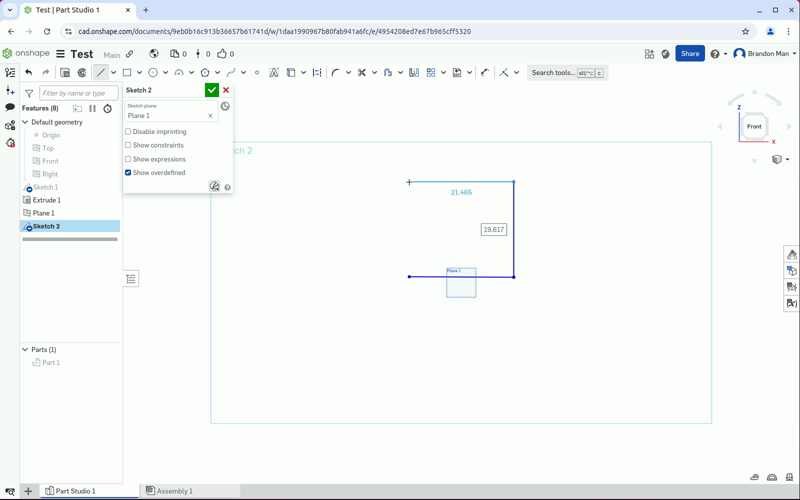
click(409, 181)
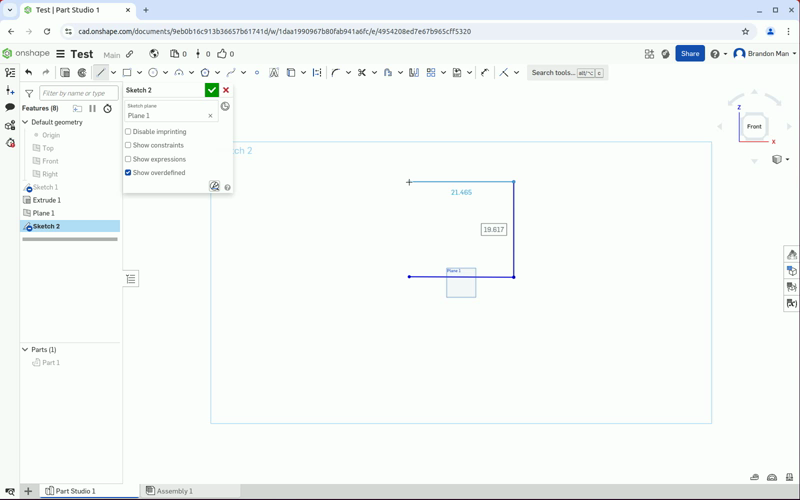
key_up(shift)
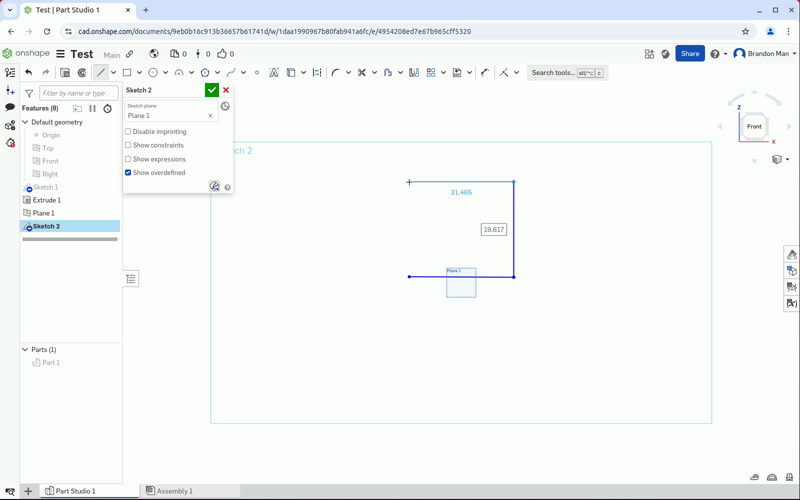
key_down(shift)
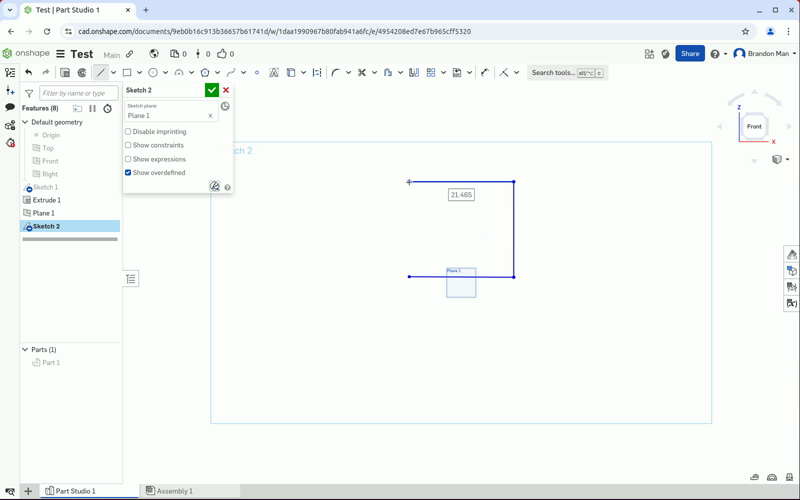
mouse_move(409, 276)
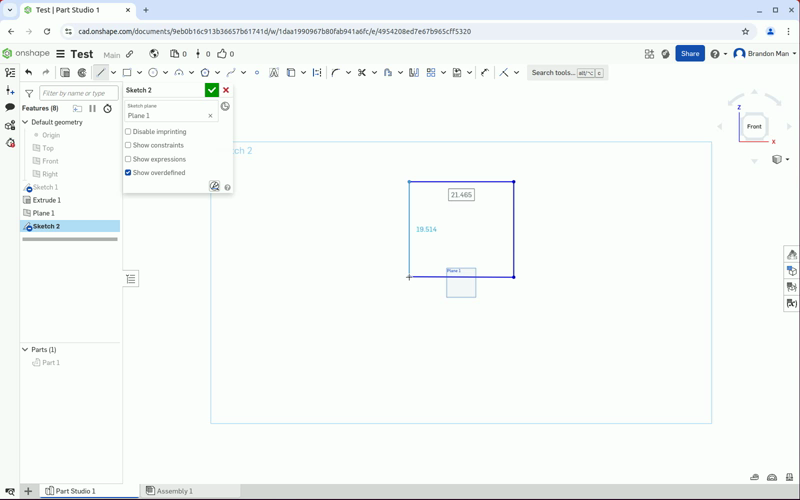
key_up(shift)
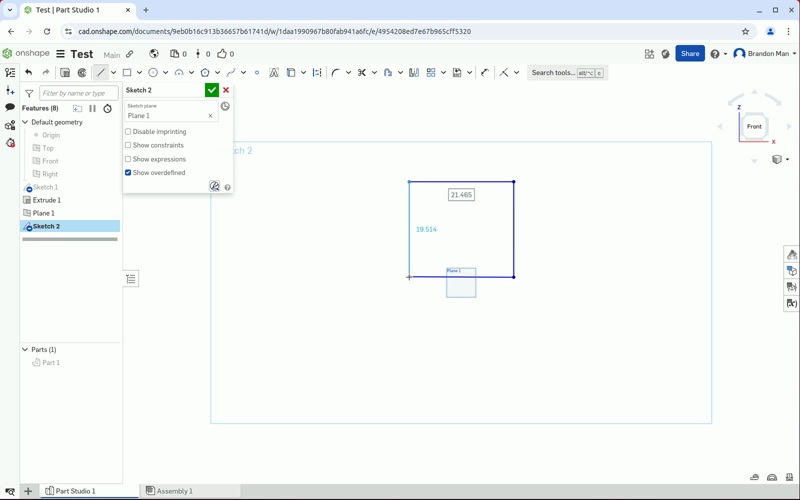
click(409, 276)
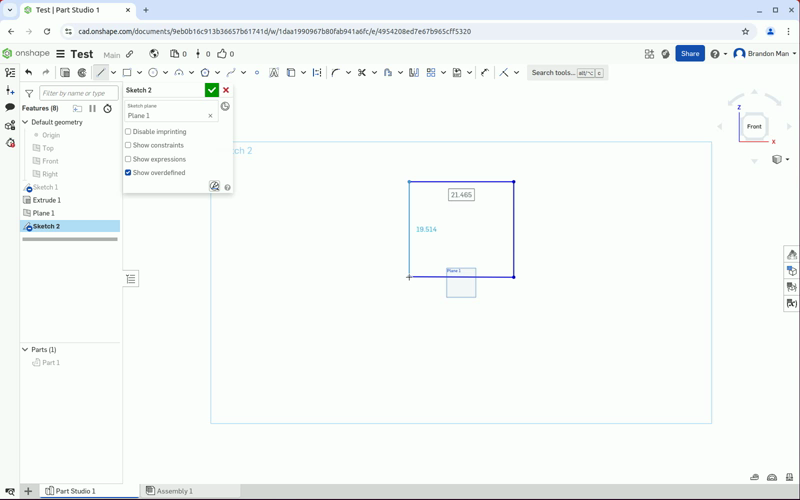
key(esc)
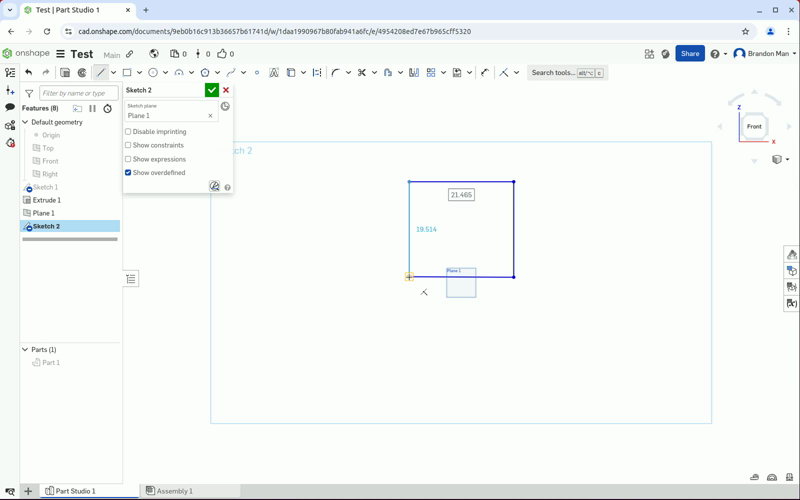
mouse_move(458, 216)
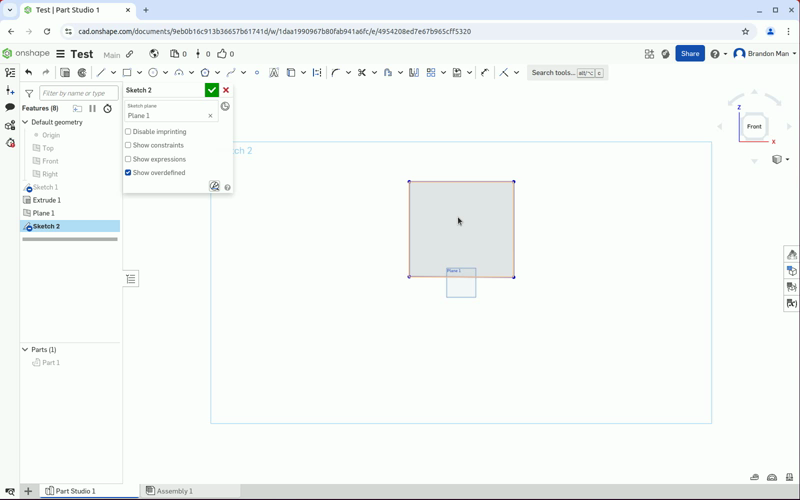
click(458, 216)
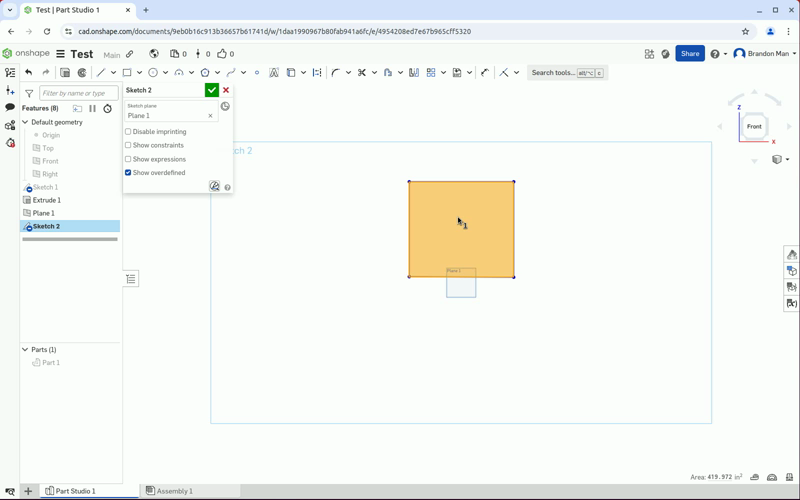
mouse_move(73, 352)
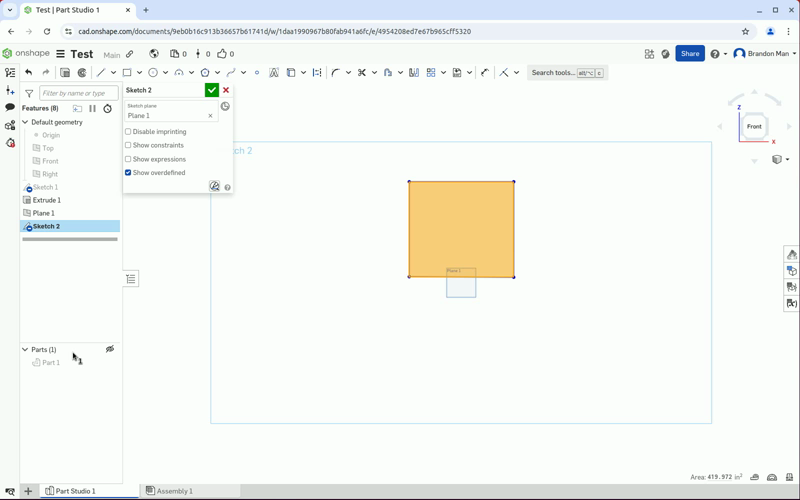
key(shift+y)
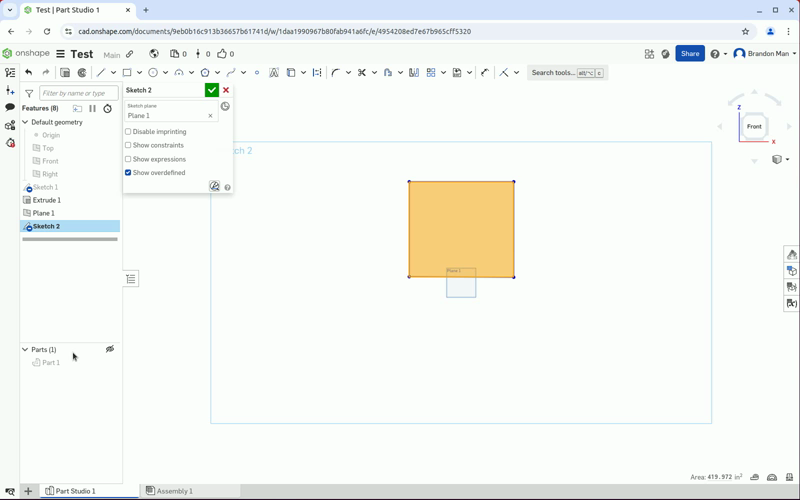
key(shift+e)
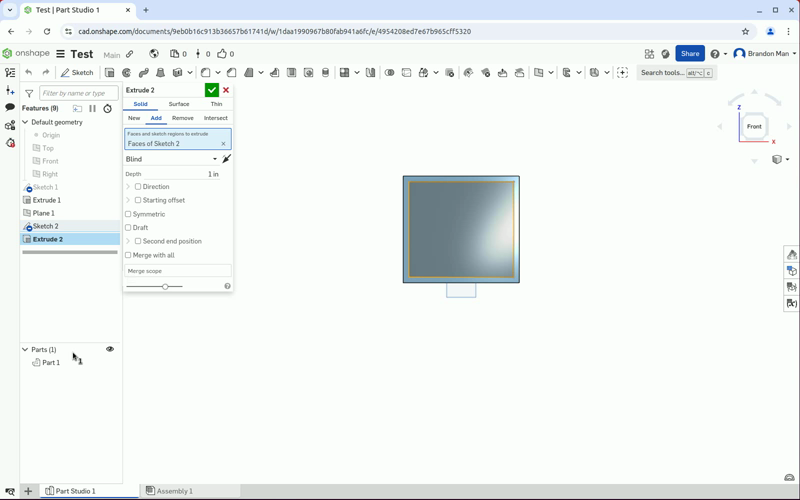
mouse_move(143, 106)
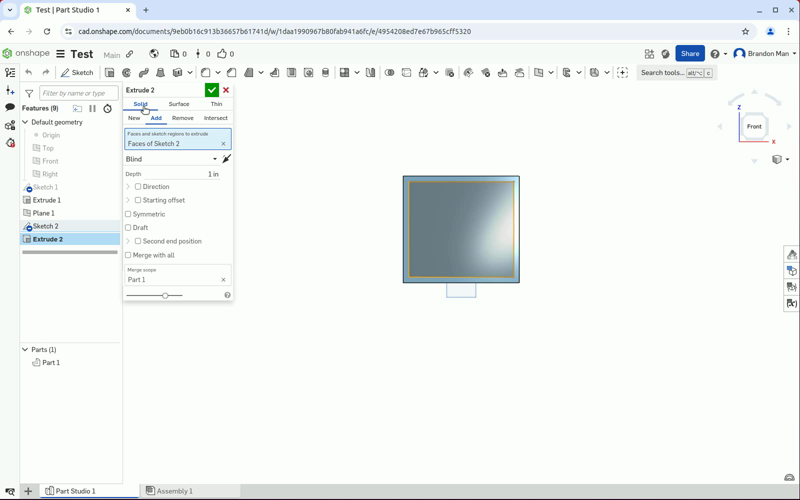
click(143, 106)
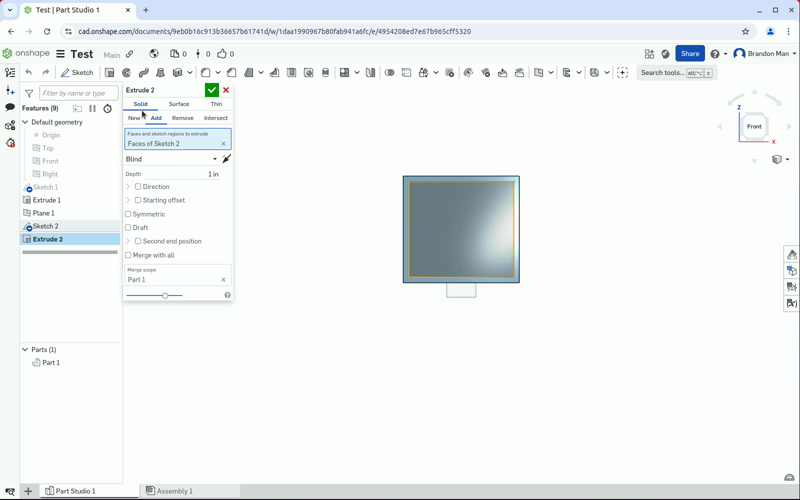
mouse_move(137, 120)
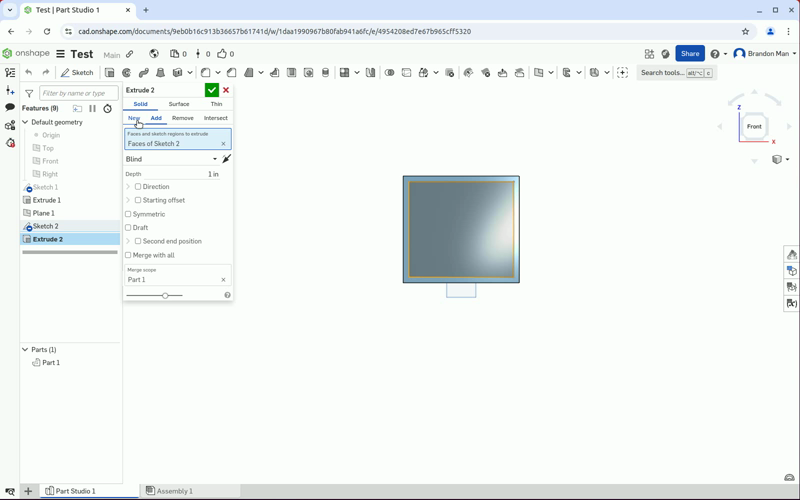
click(137, 120)
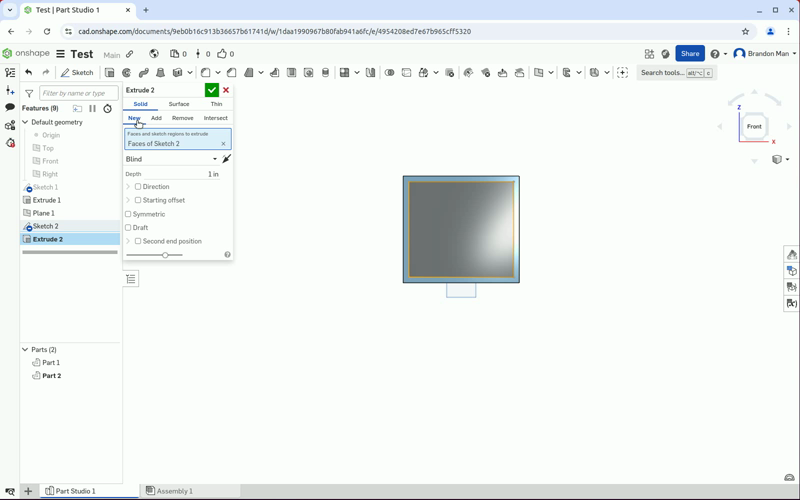
key(tab, 4)
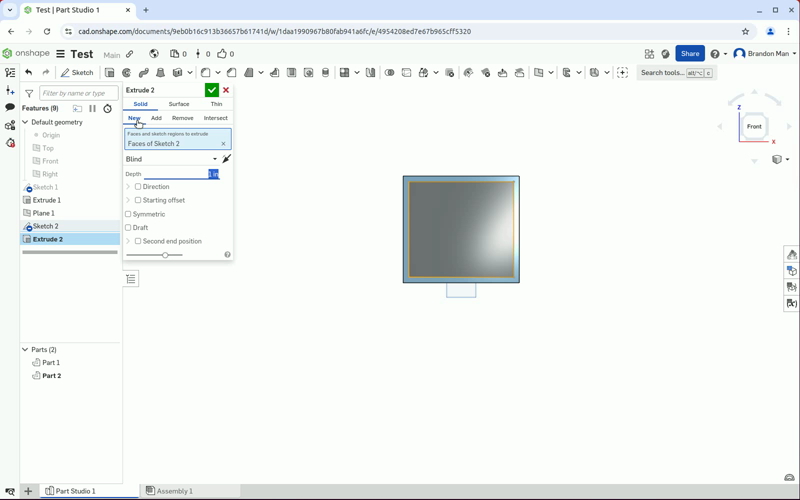
text(-22.627)
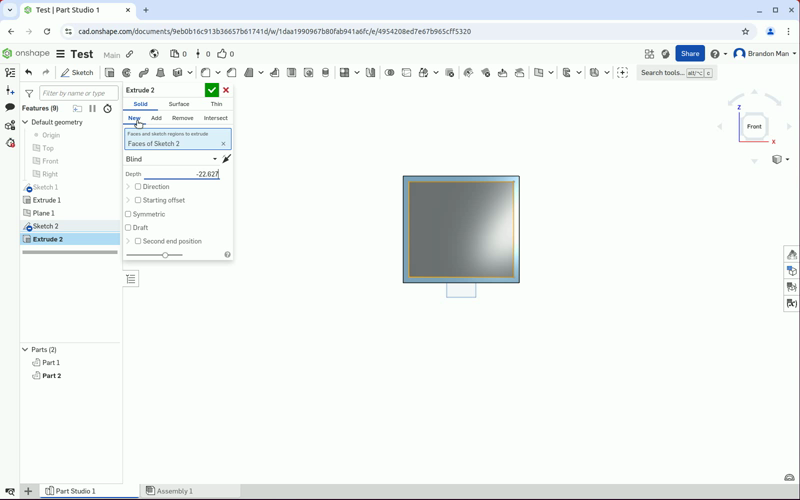
key(enter)
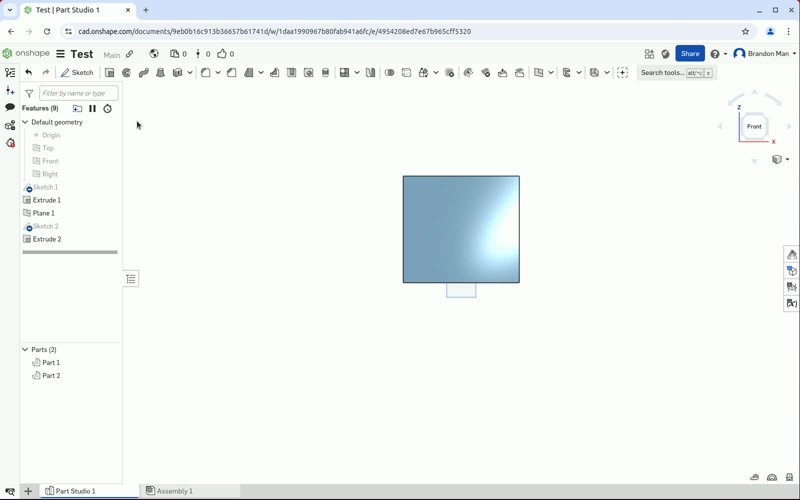
key(shift+h)
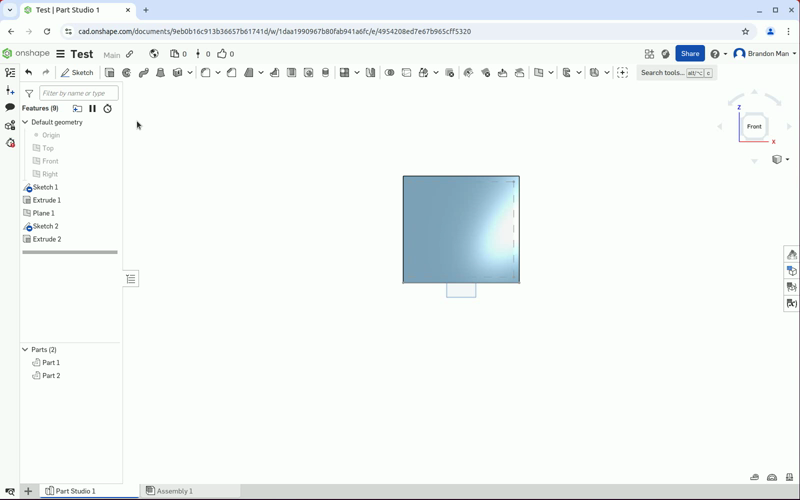
key(shift+h)
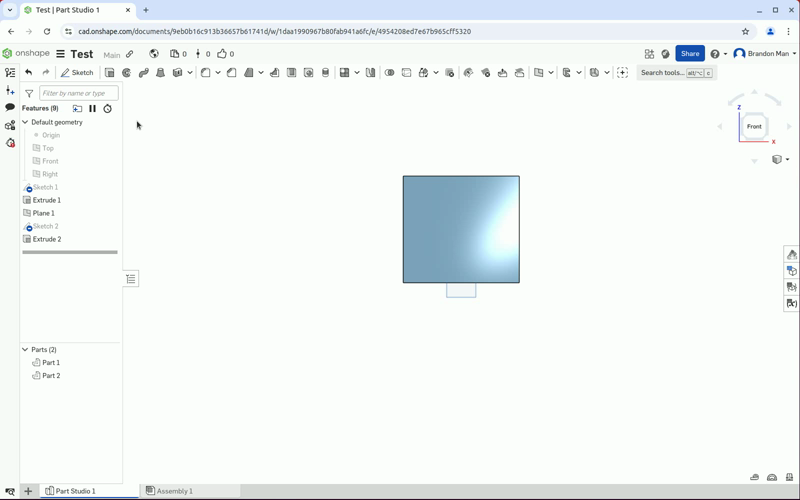
mouse_move(73, 189)
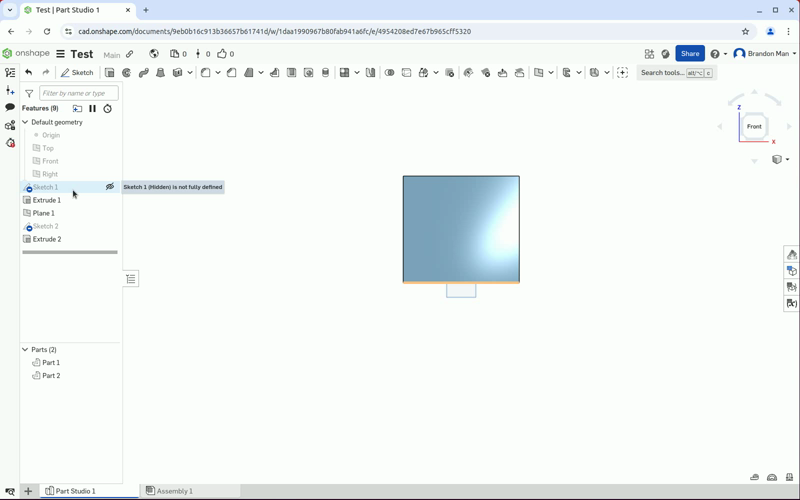
click(73, 189)
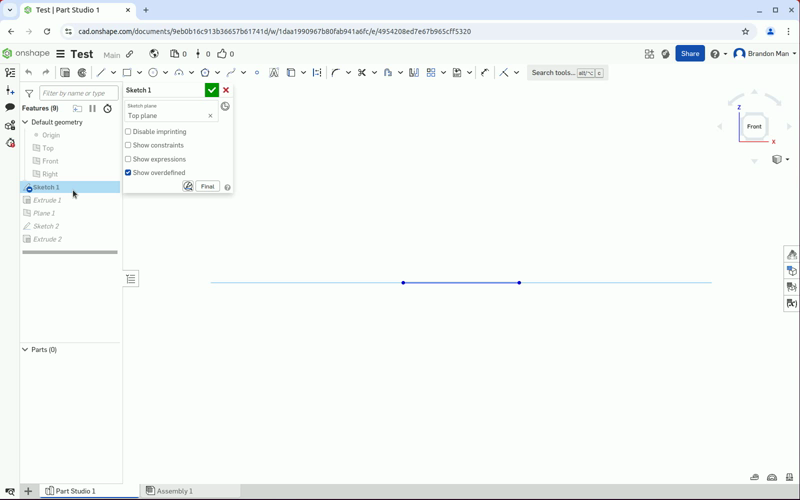
mouse_move(229, 92)
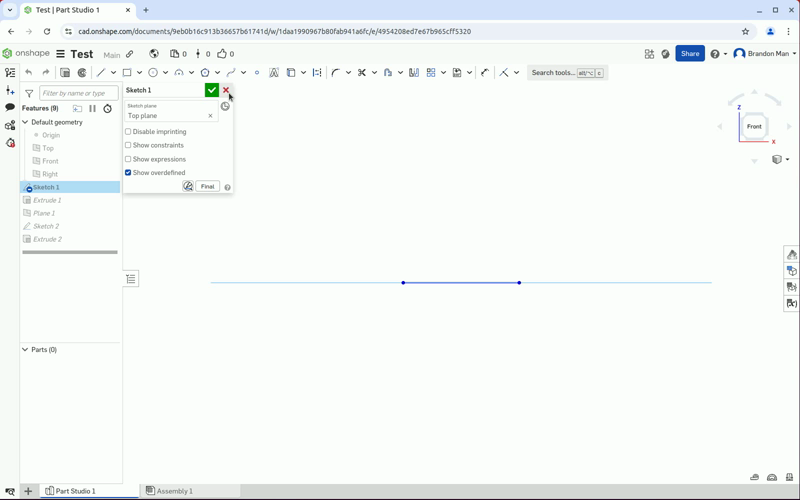
click(229, 92)
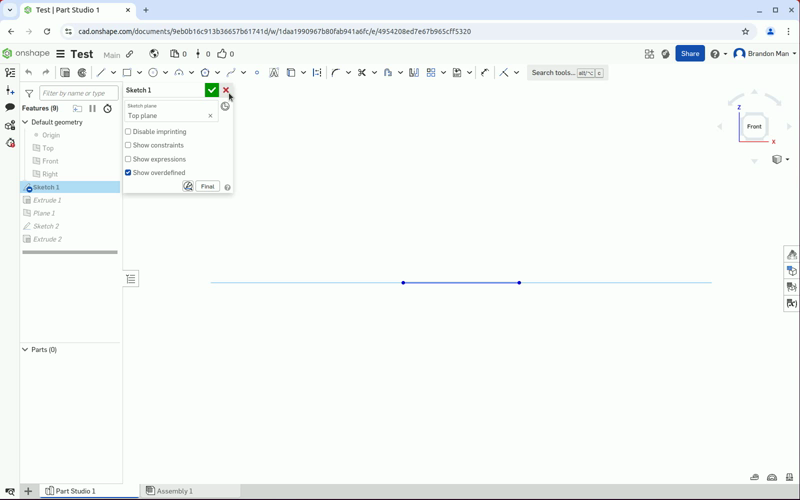
key(shift+s)
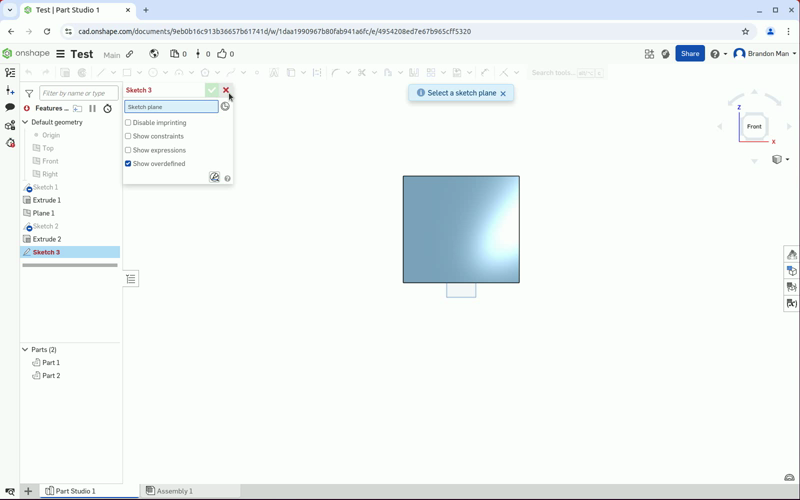
mouse_move(73, 215)
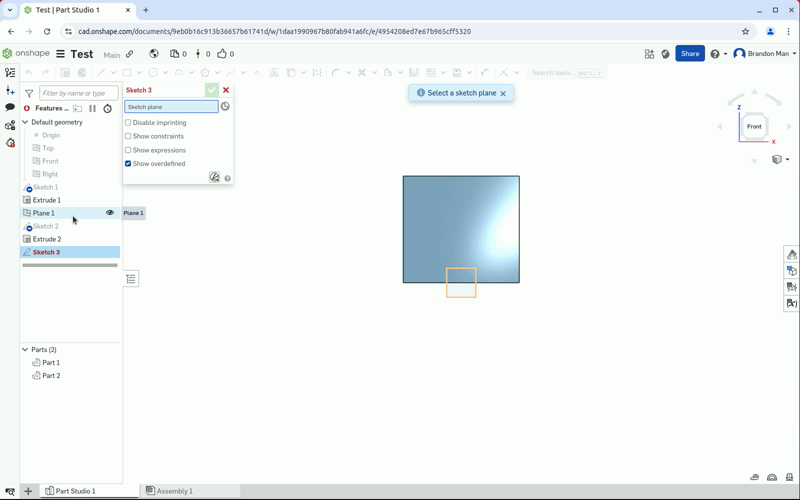
click(73, 215)
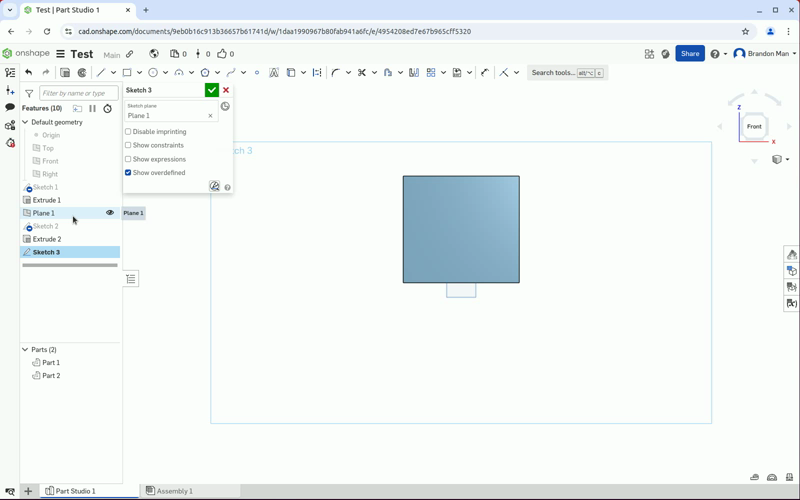
mouse_move(73, 352)
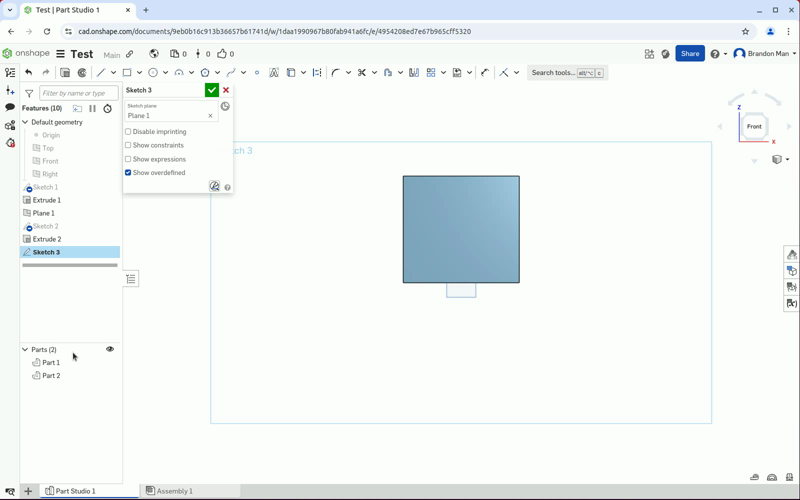
key(y)
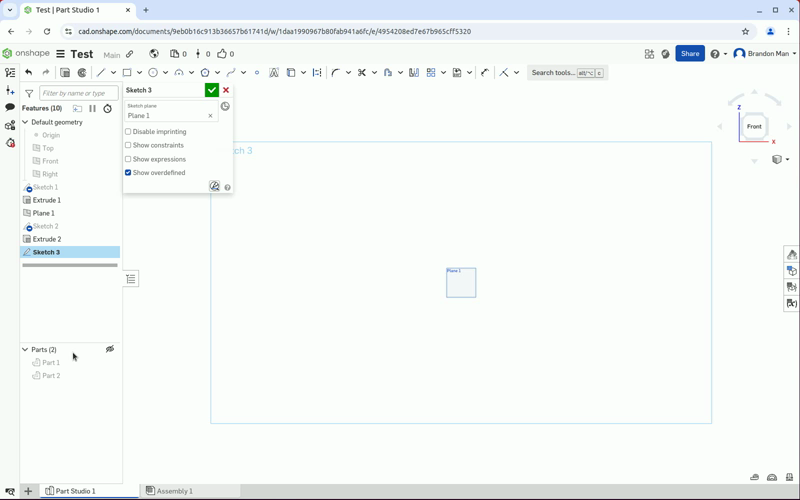
key(l)
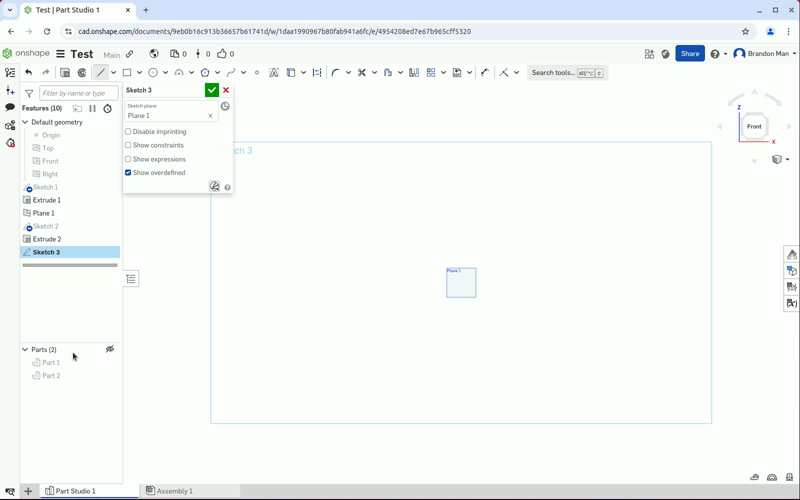
key_down(shift)
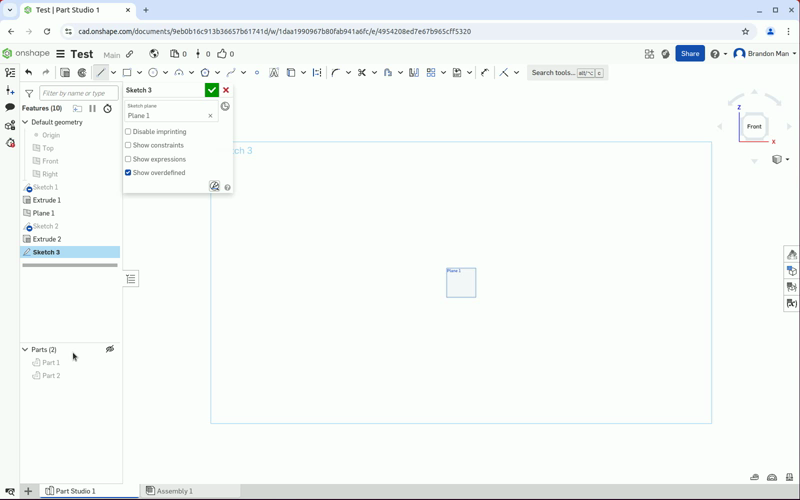
mouse_move(409, 276)
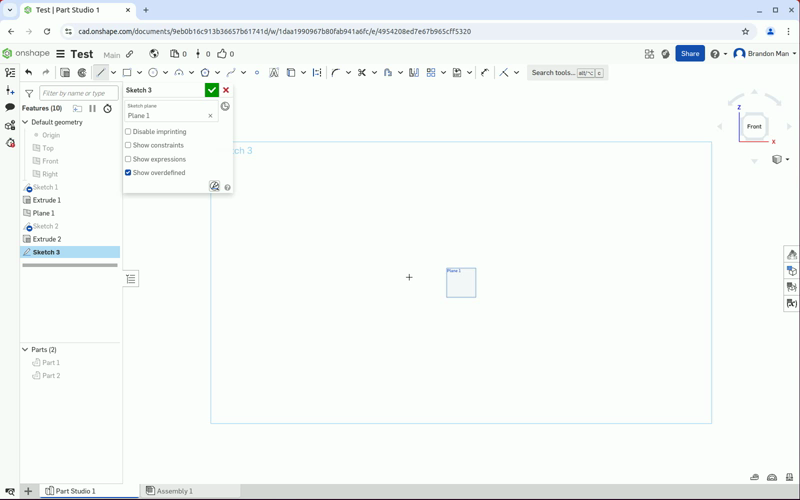
click(409, 276)
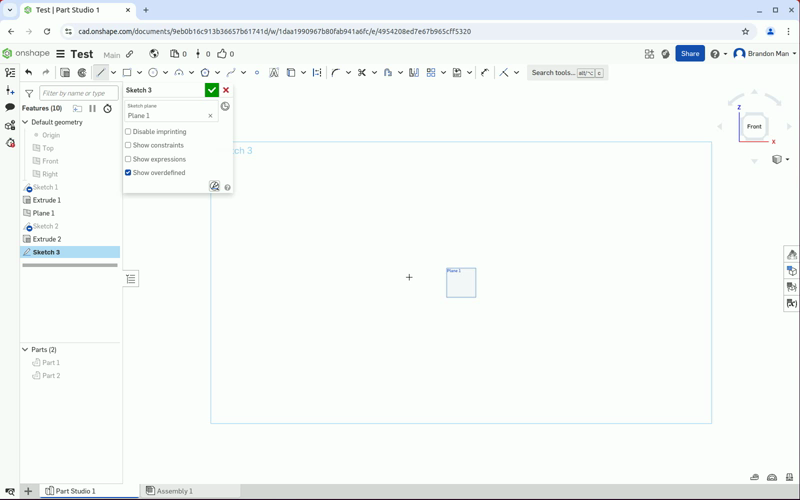
key_up(shift)
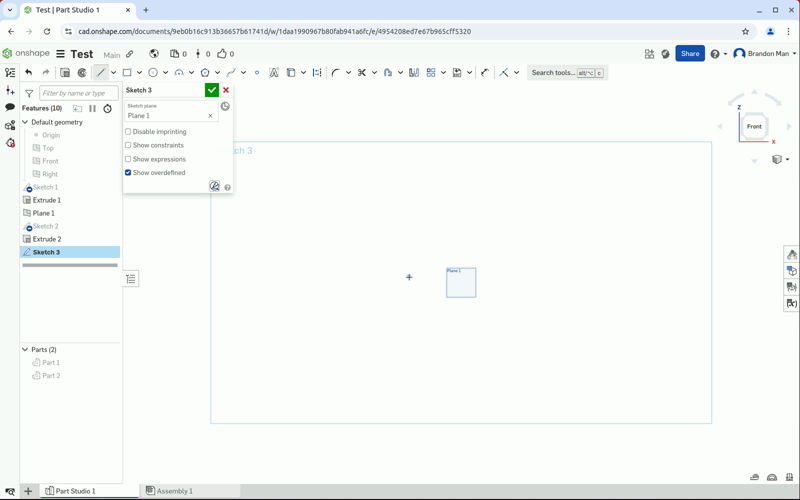
key_down(shift)
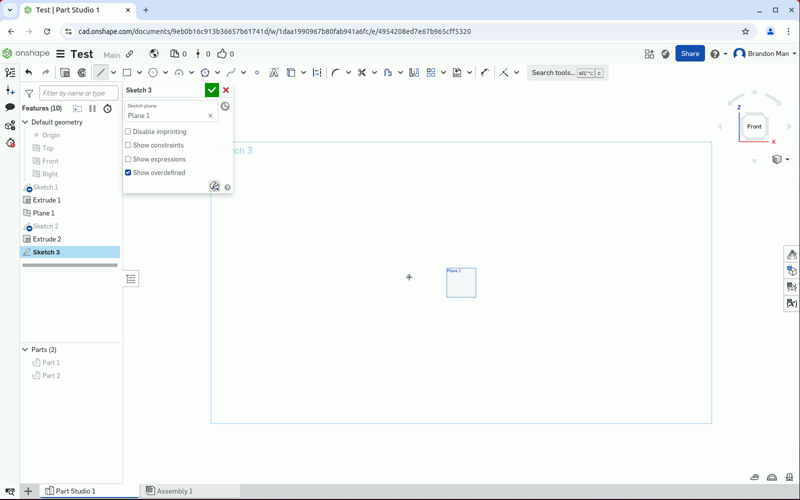
mouse_move(513, 277)
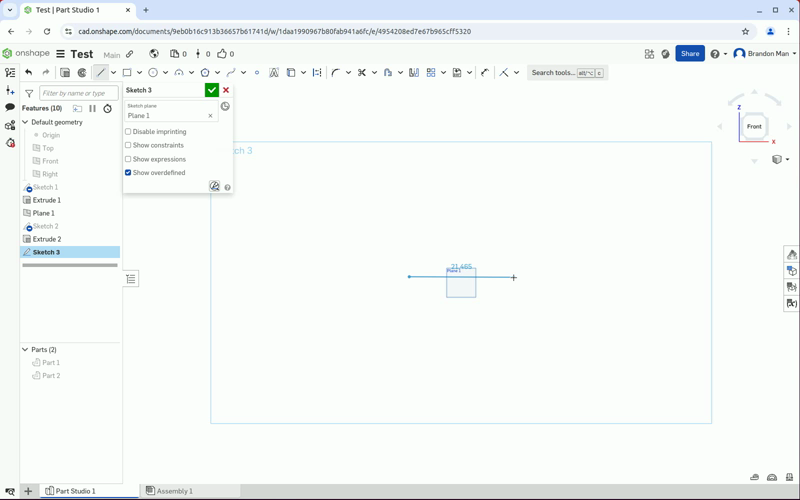
click(513, 277)
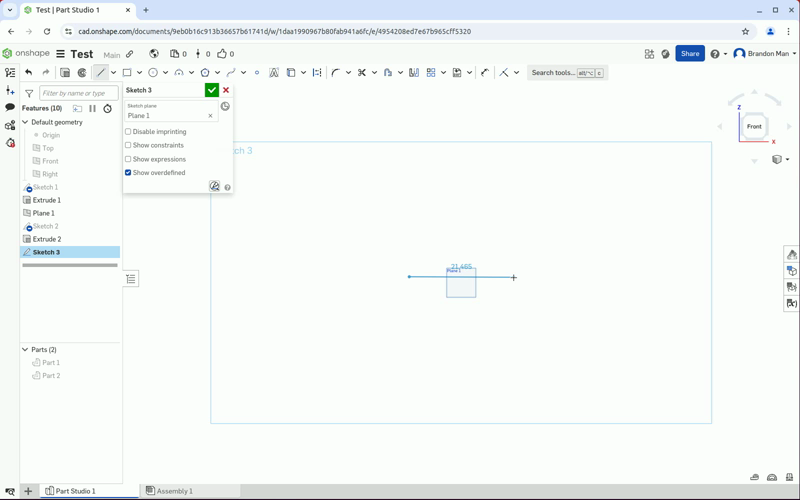
key_up(shift)
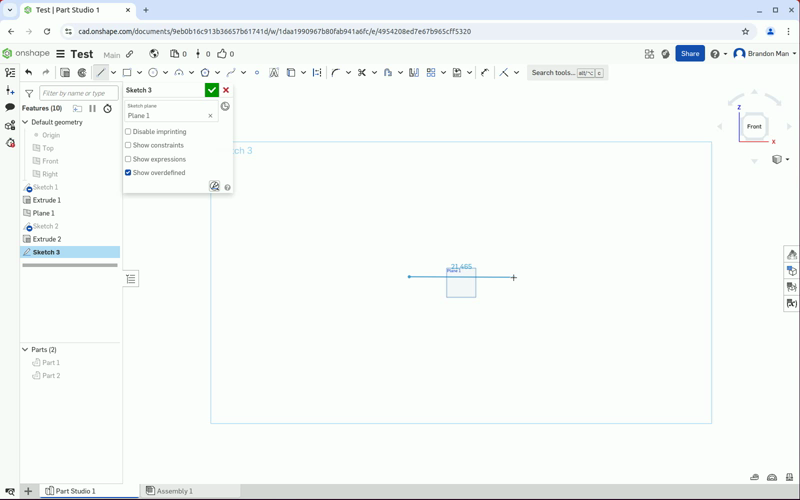
key_down(shift)
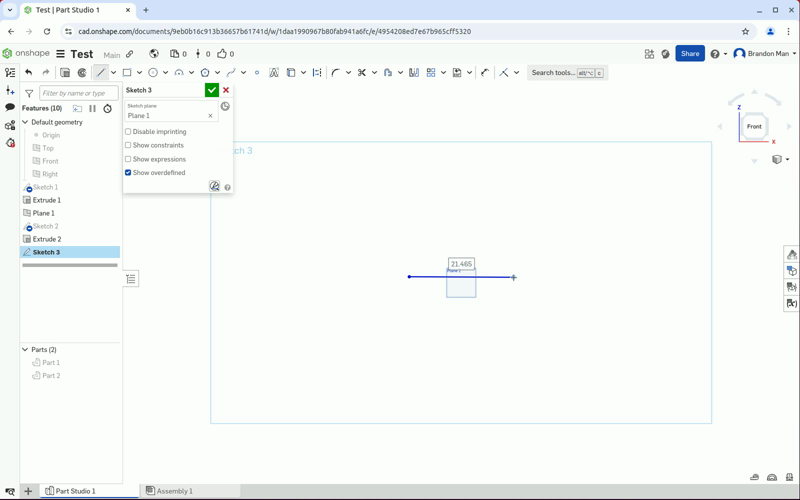
mouse_move(513, 181)
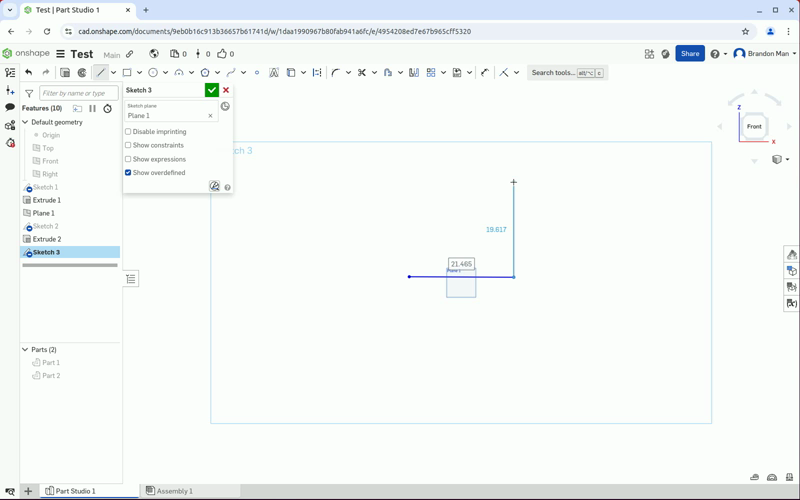
click(513, 181)
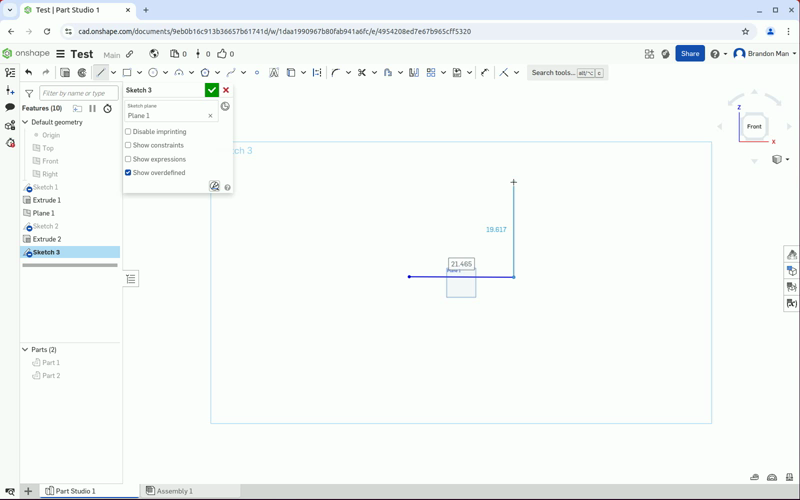
key_up(shift)
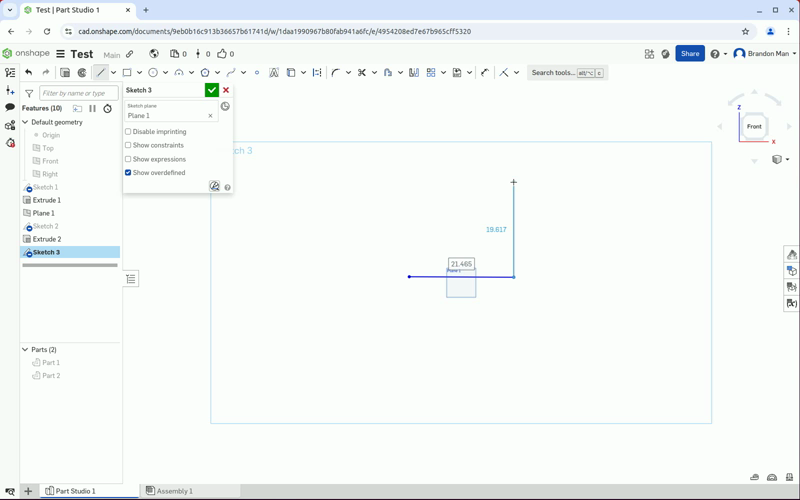
key_down(shift)
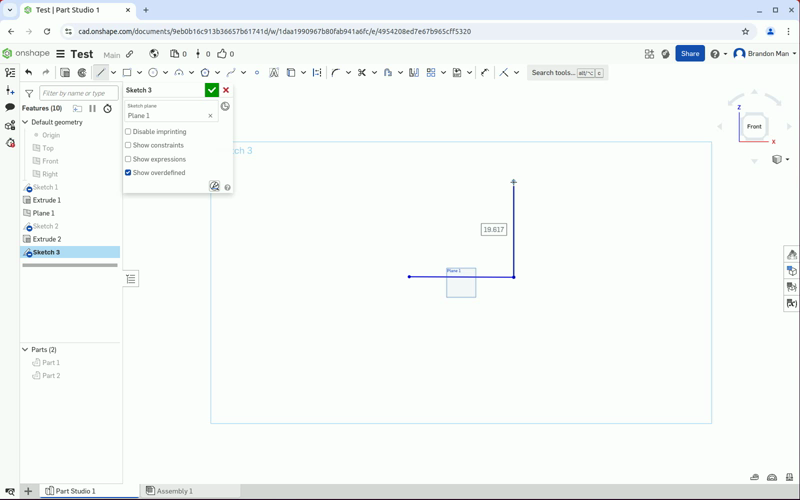
mouse_move(409, 181)
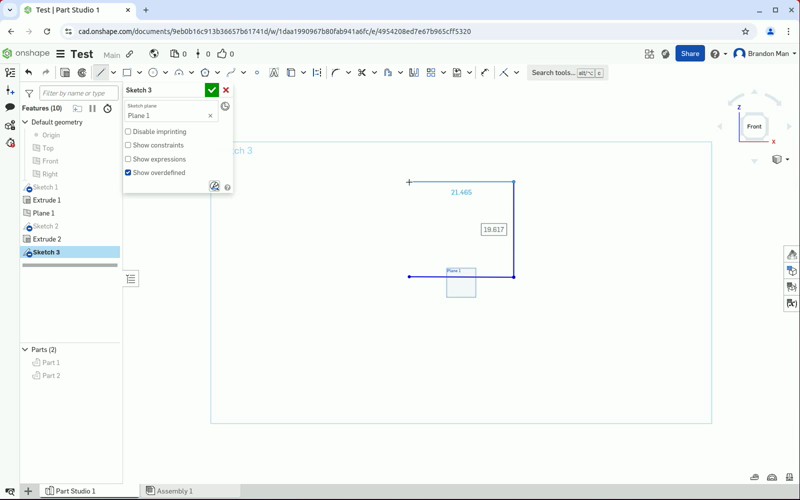
click(409, 181)
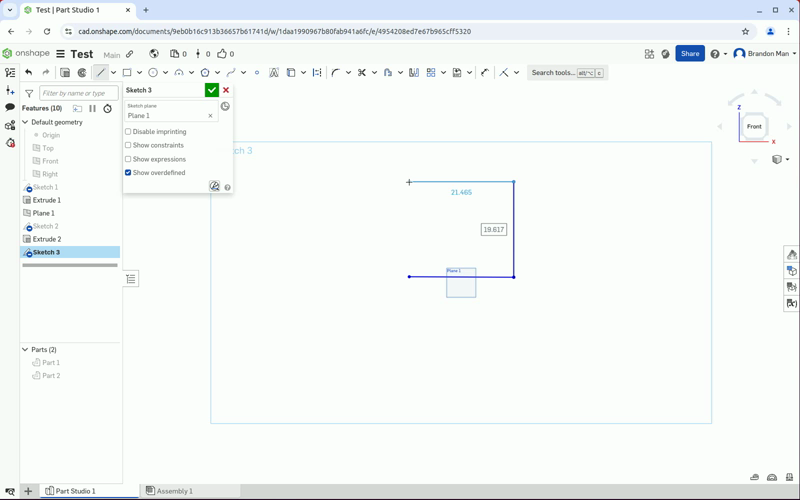
key_up(shift)
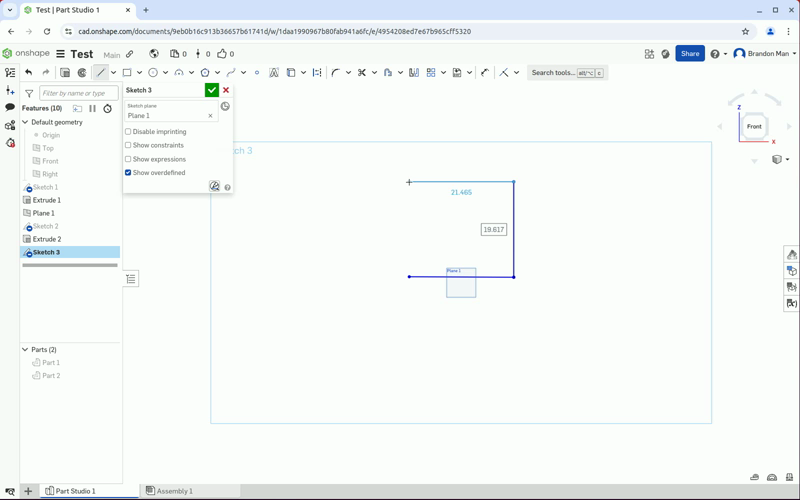
key_down(shift)
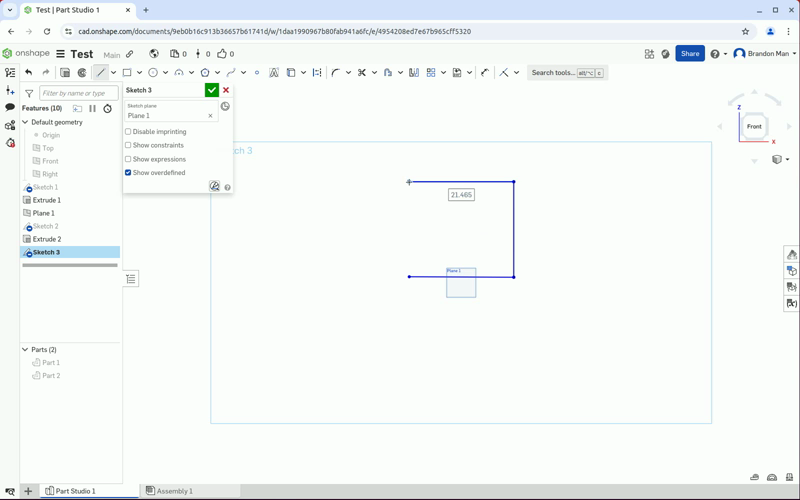
mouse_move(409, 276)
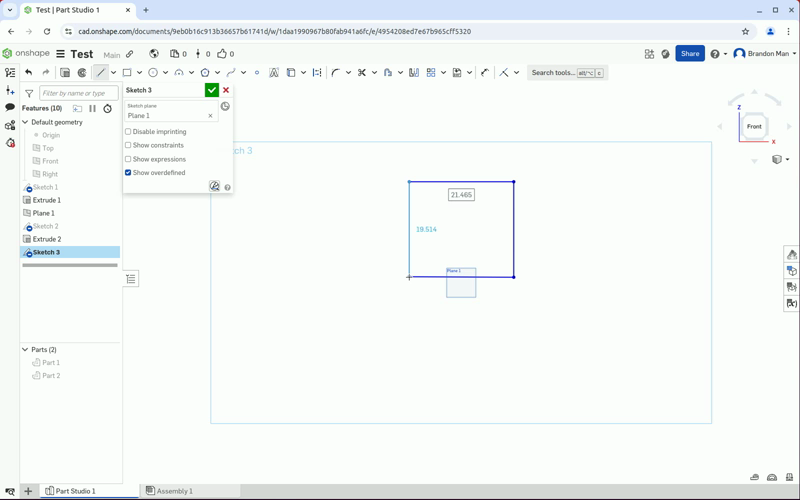
key_up(shift)
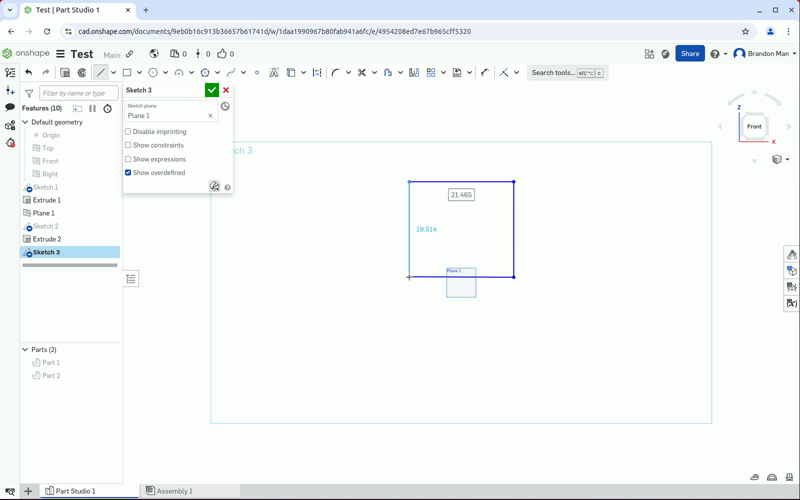
click(409, 276)
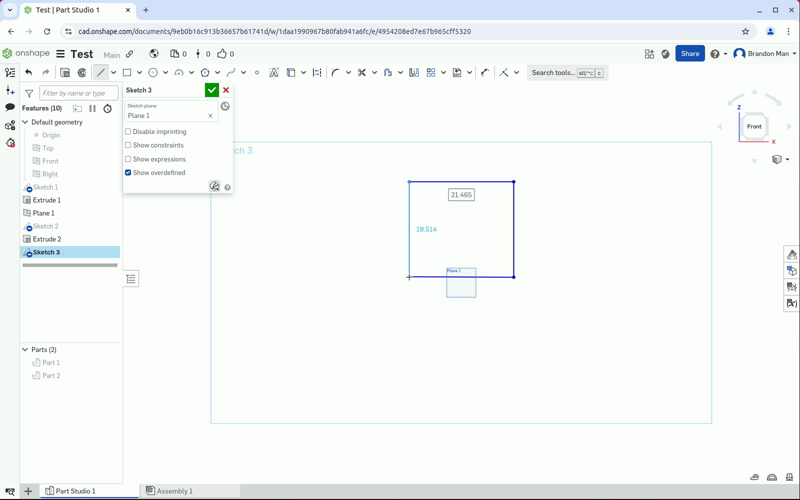
key(esc)
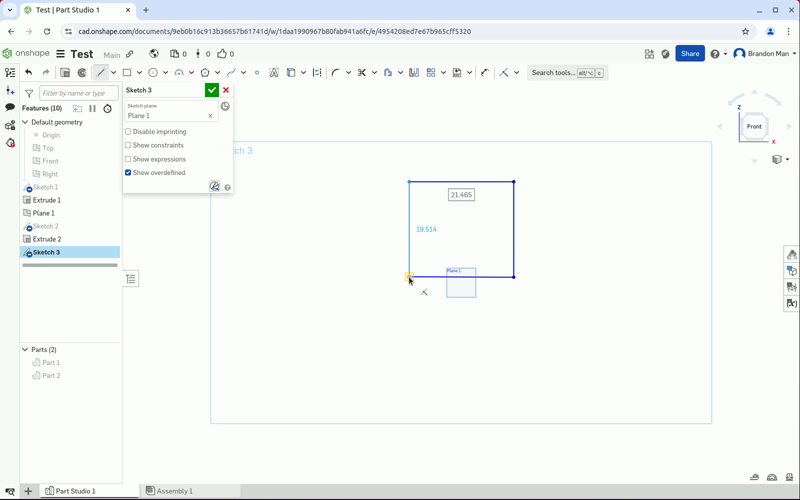
mouse_move(436, 203)
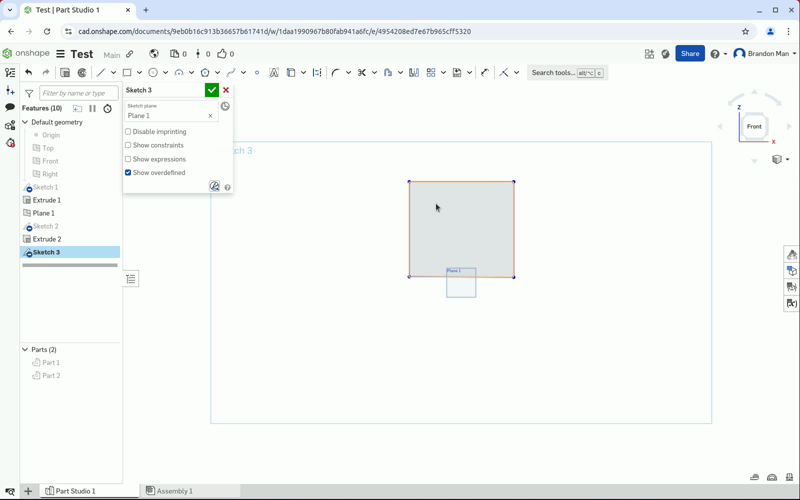
click(436, 203)
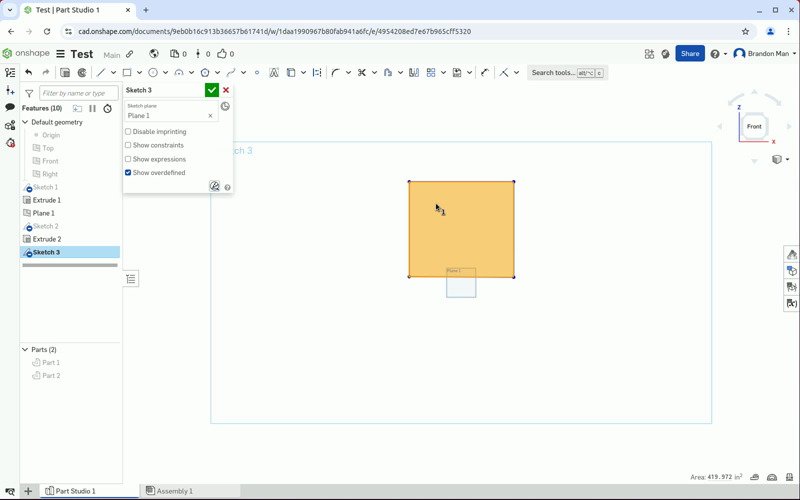
mouse_move(73, 352)
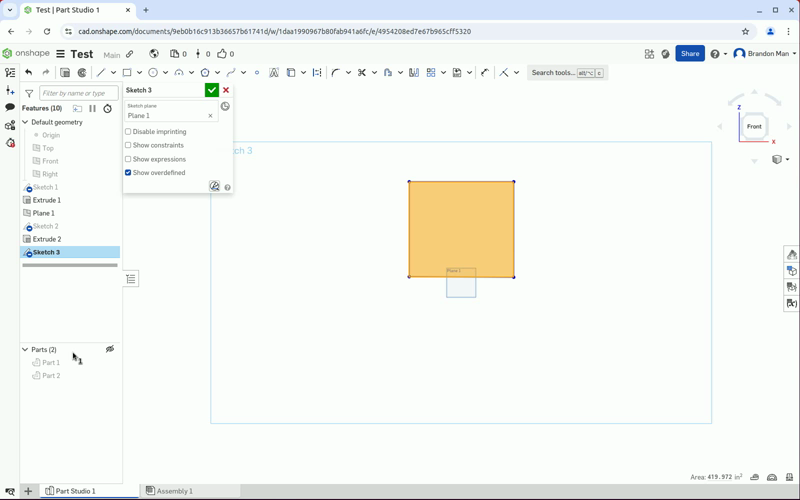
key(shift+y)
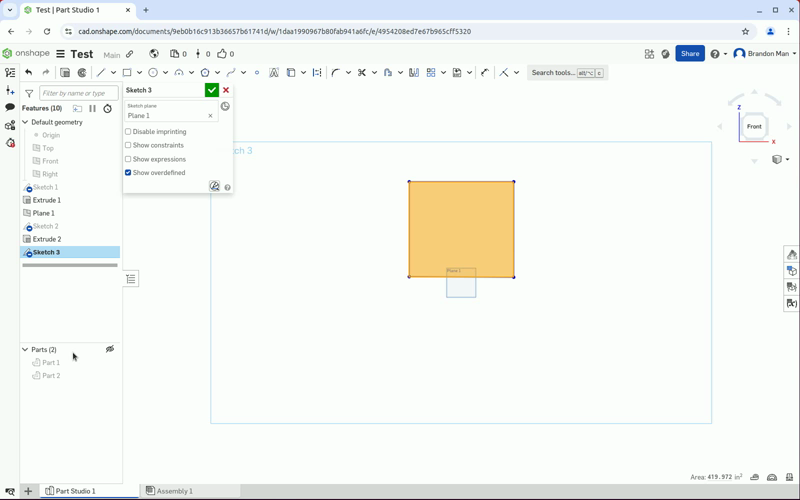
key(shift+e)
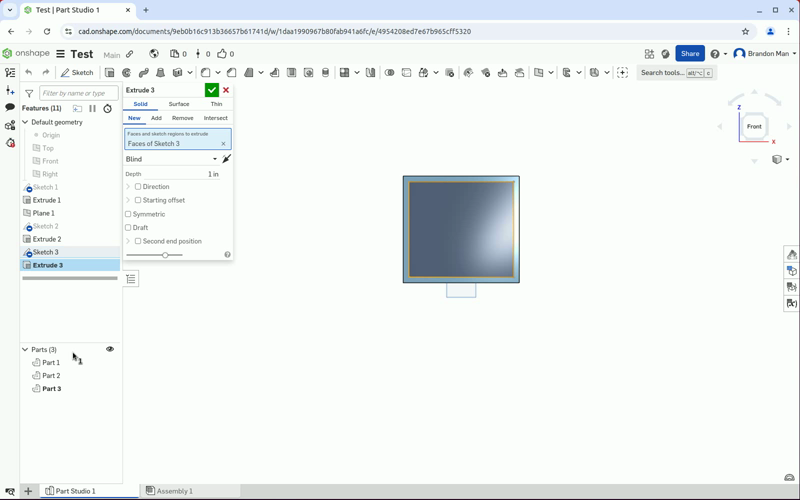
mouse_move(143, 106)
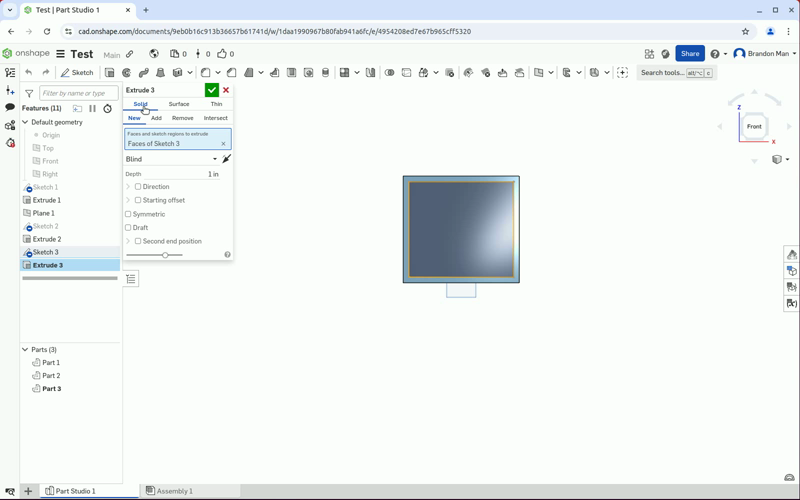
click(143, 106)
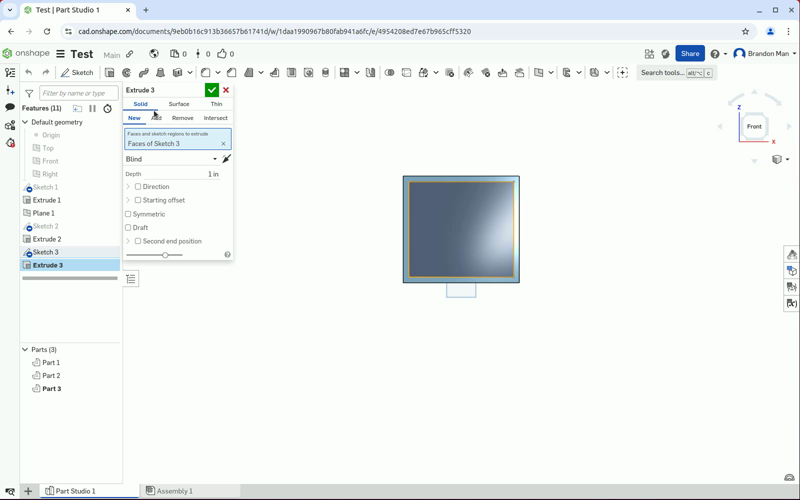
mouse_move(186, 120)
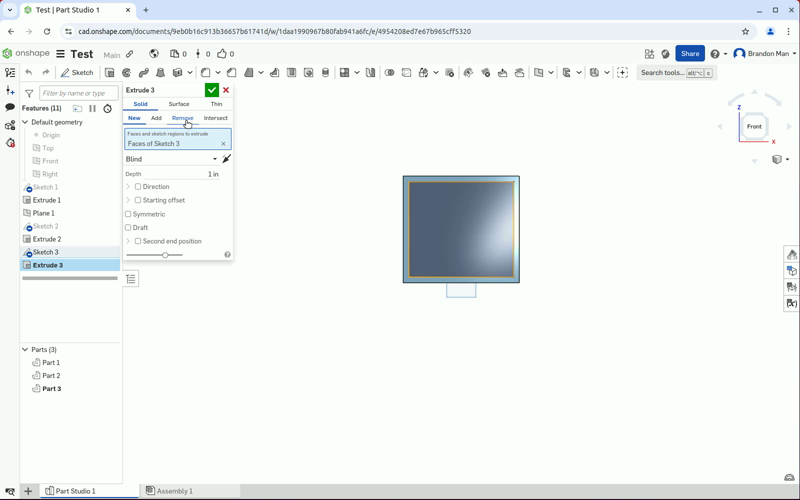
click(186, 120)
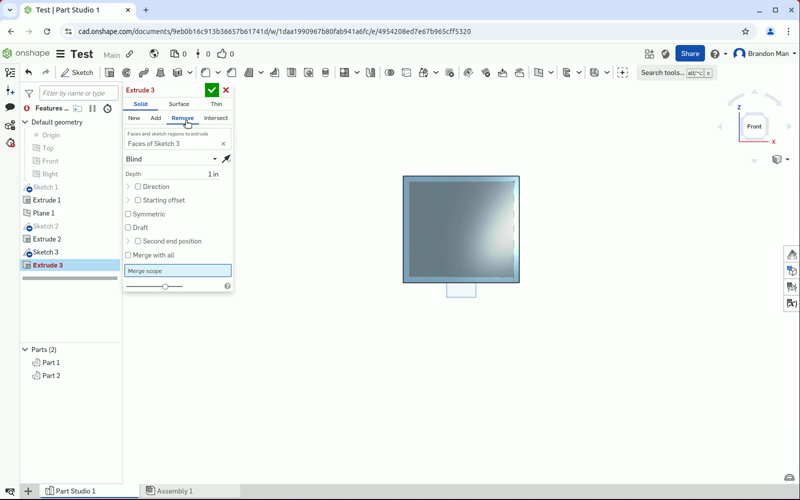
key(tab, 4)
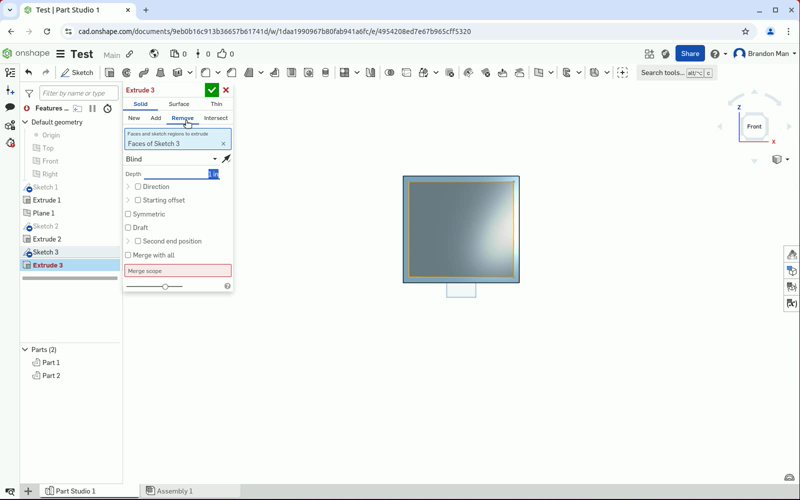
text(22.627)
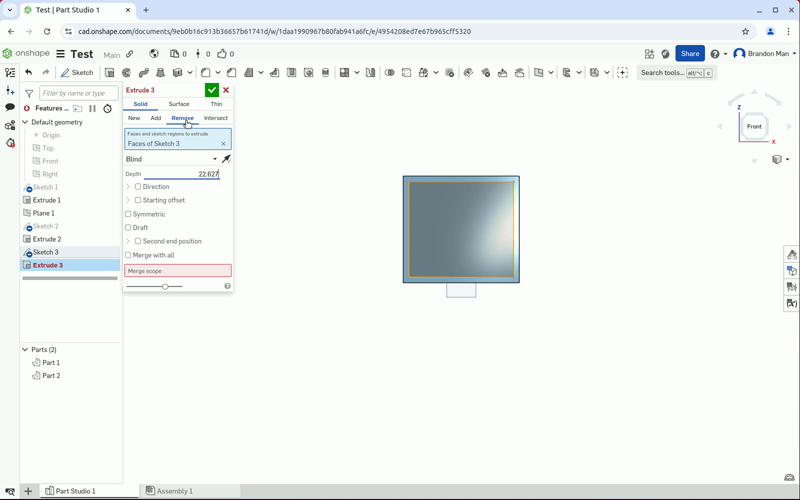
key(tab, 6)
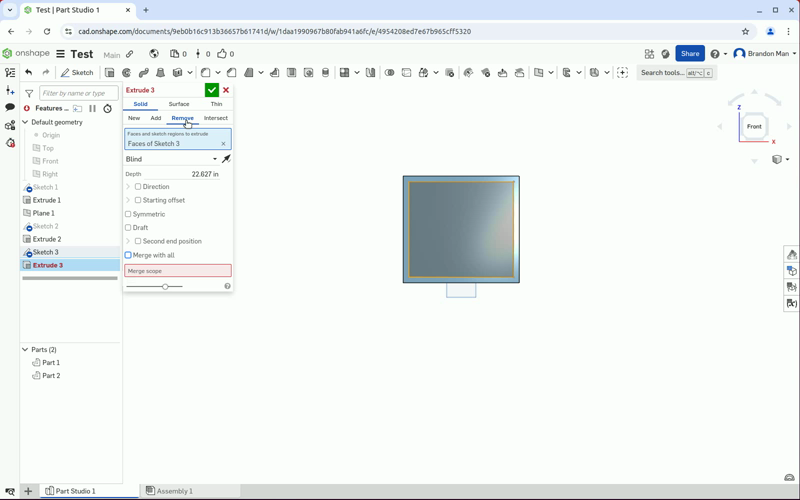
key(space)
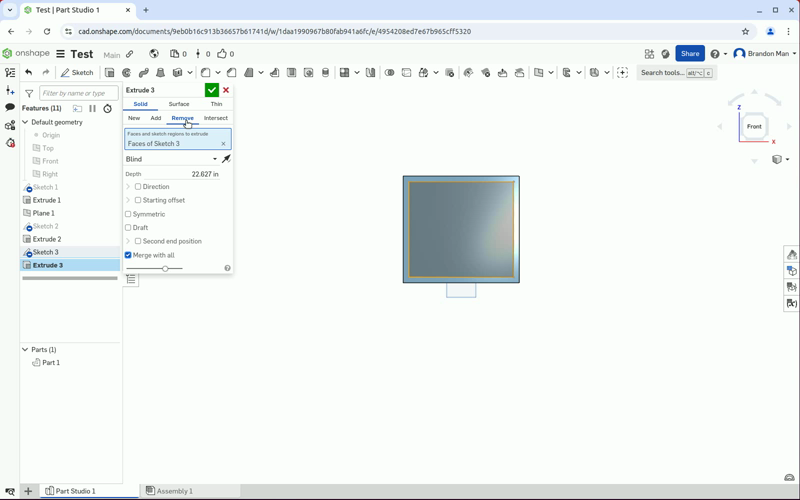
key(enter)
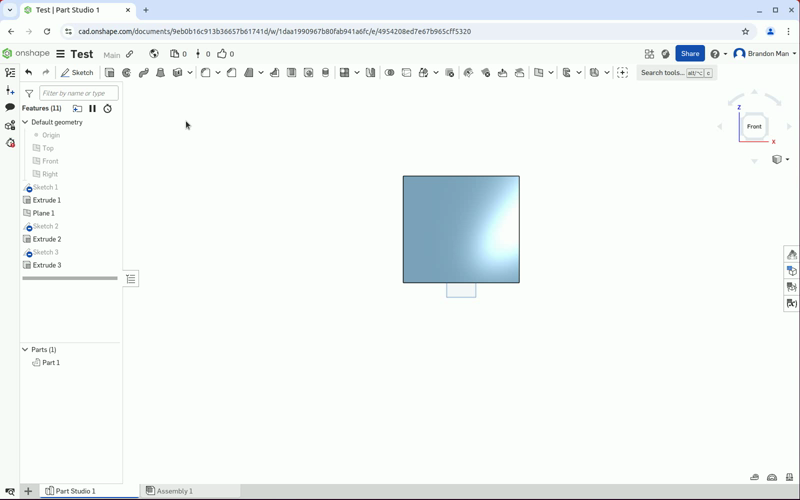
key(shift+h)
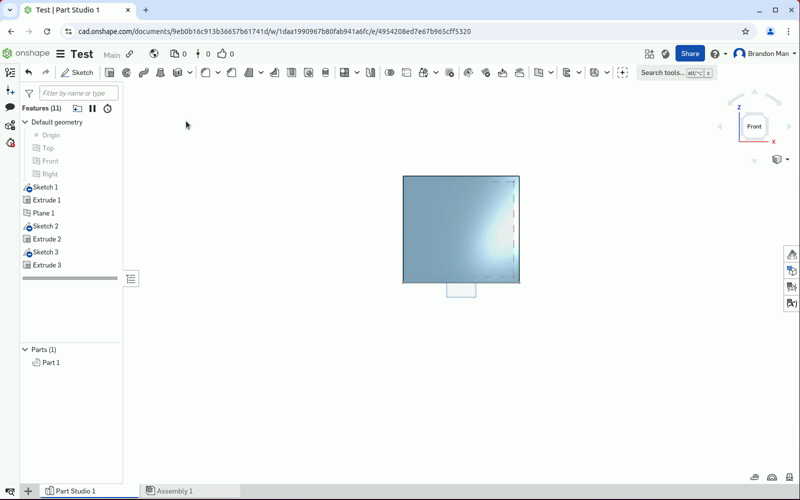
key(shift+h)
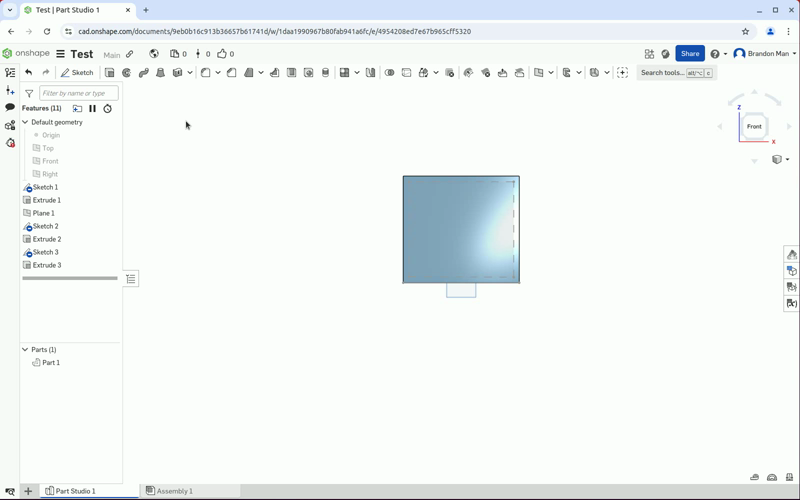
key(shift+7)
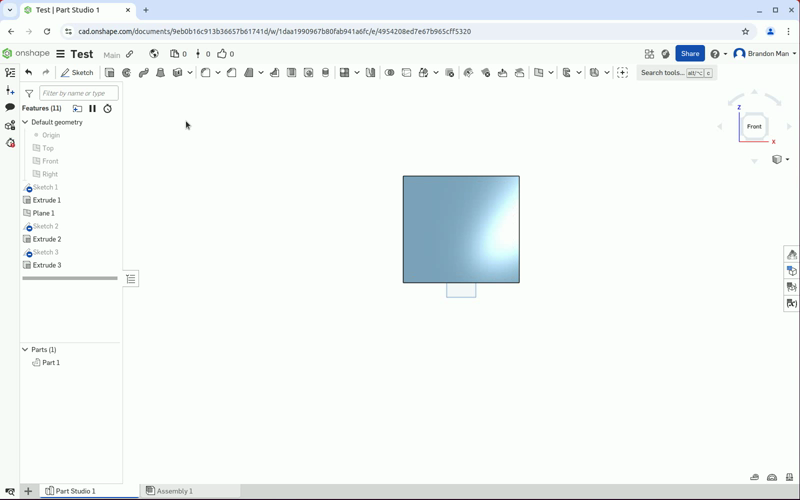
key(left, 2)
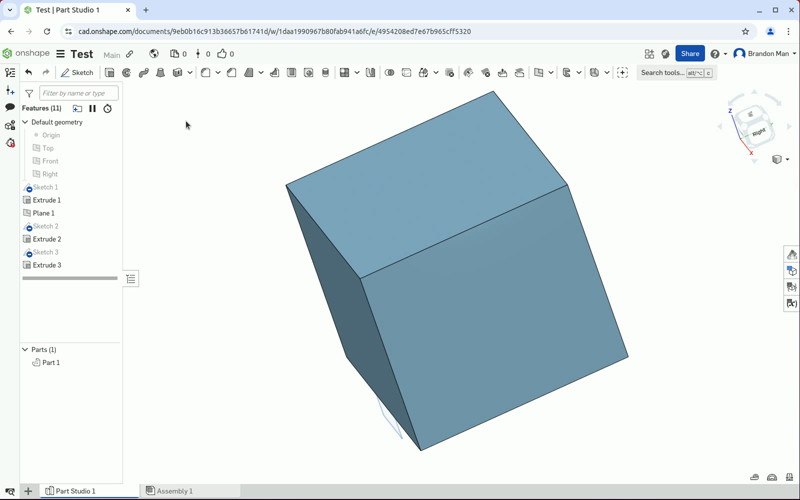
key(down, 2)
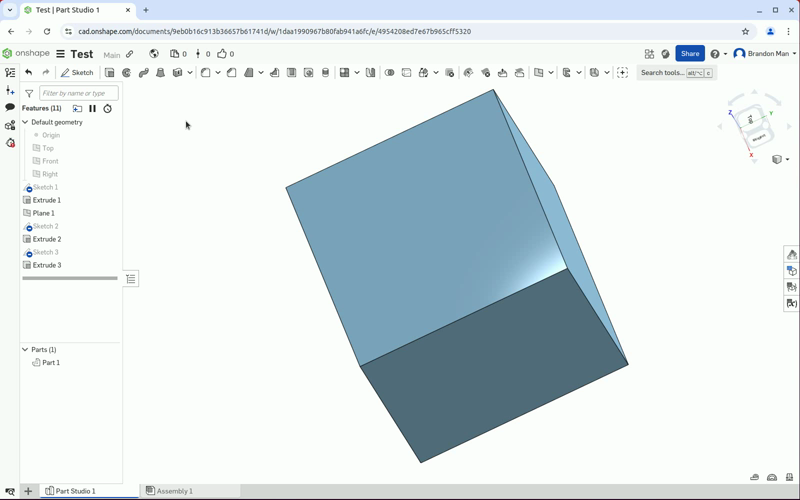
key(up, 2)
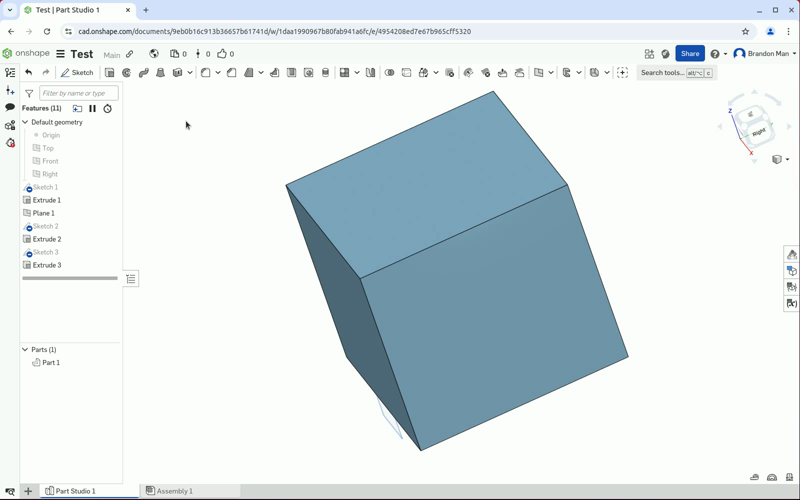
key(right, 2)
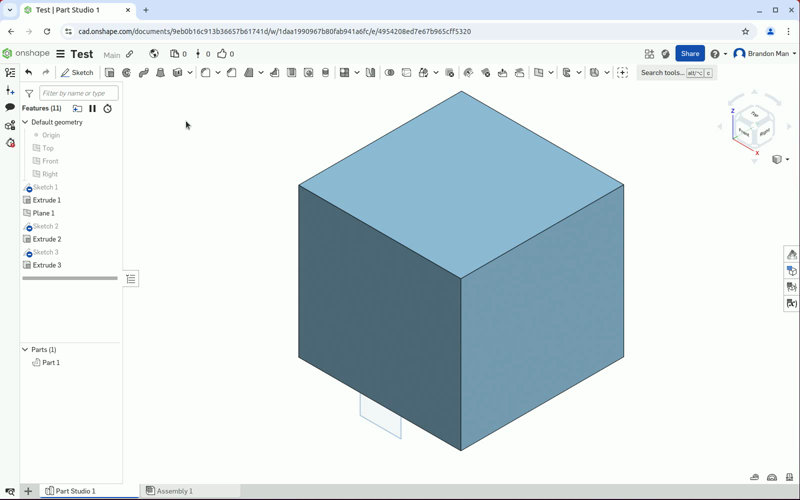
mouse_move(73, 189)
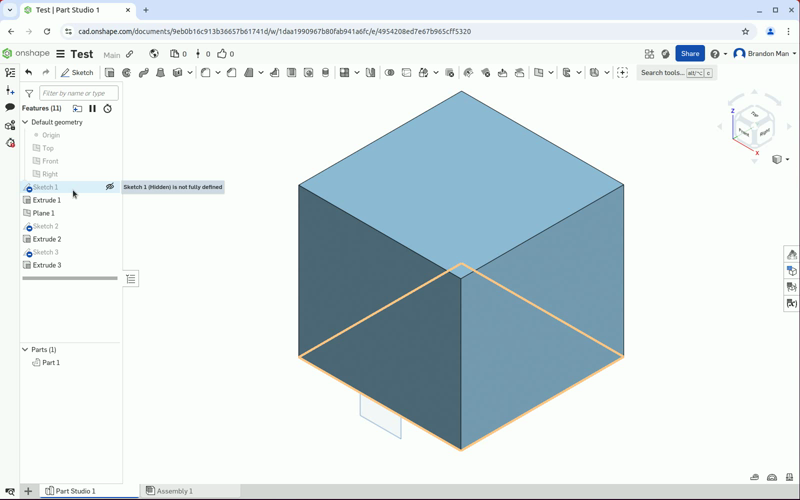
click(73, 189)